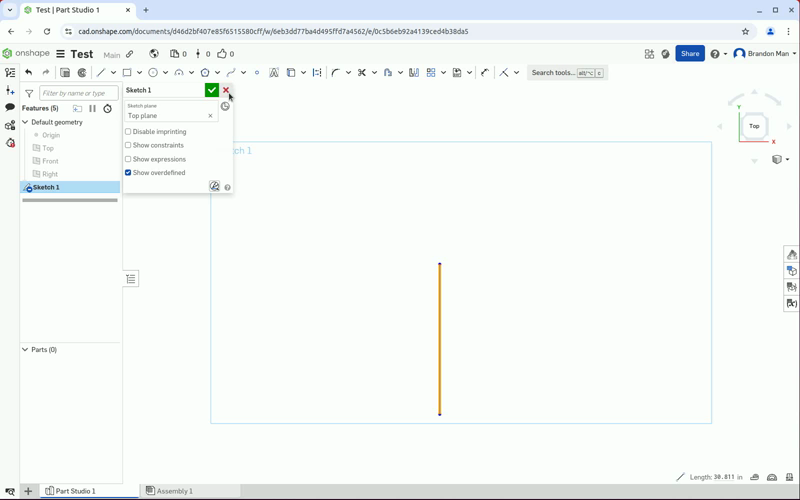
key(shift+h)
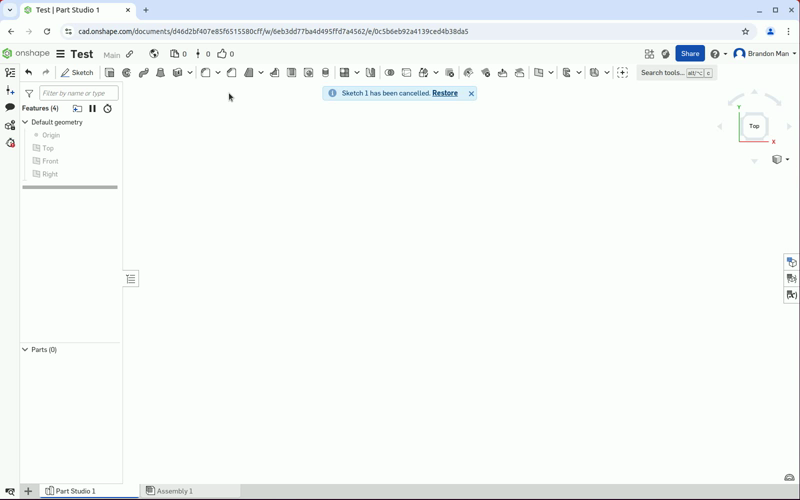
mouse_move(73, 352)
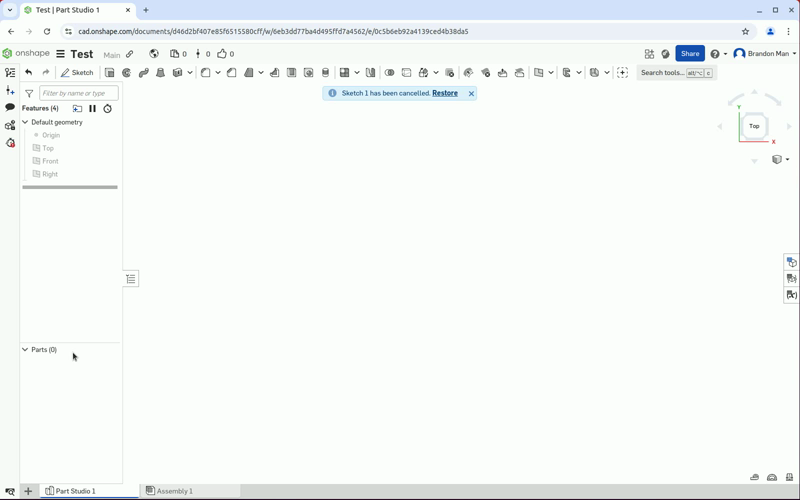
key(y)
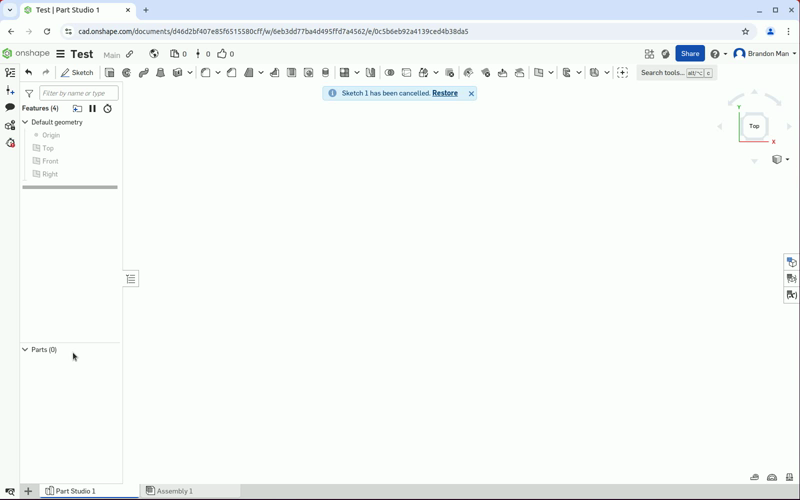
key(shift+p)
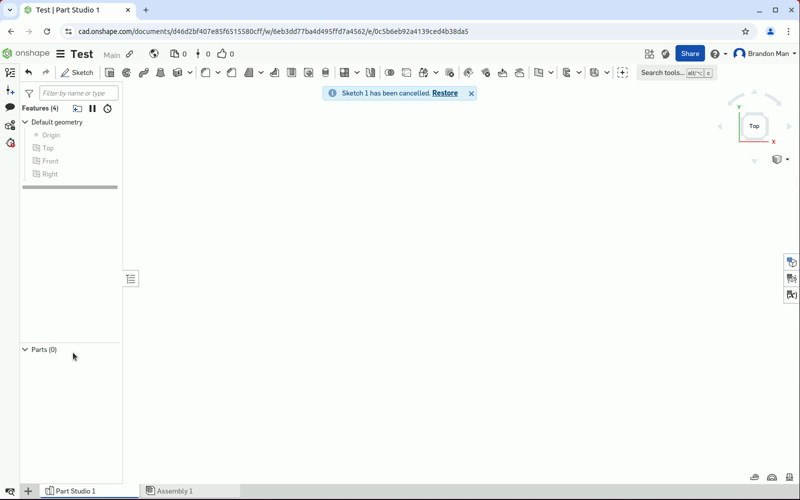
key(space)
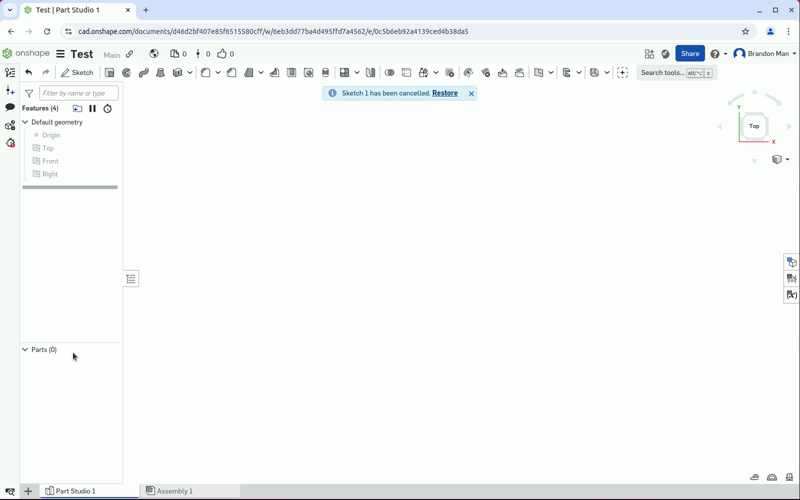
key_down(shift)
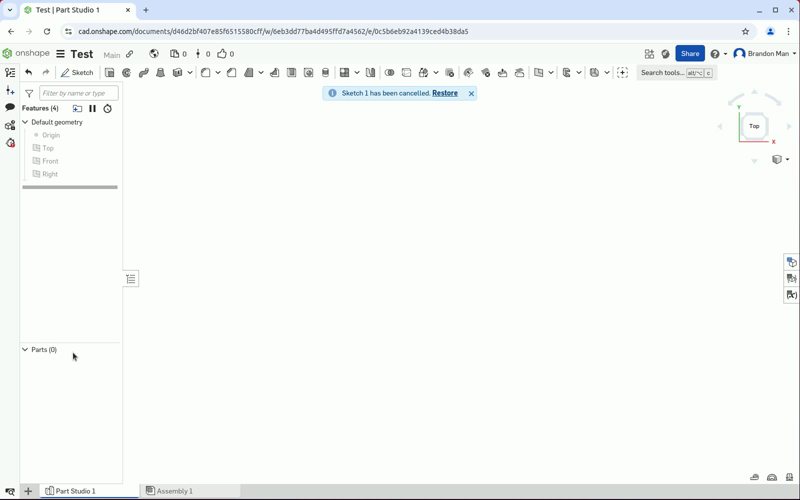
key(up)
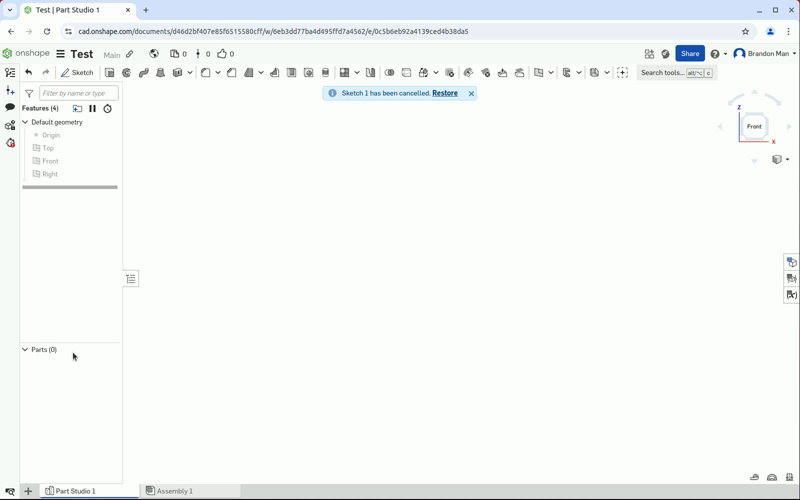
key_up(shift)
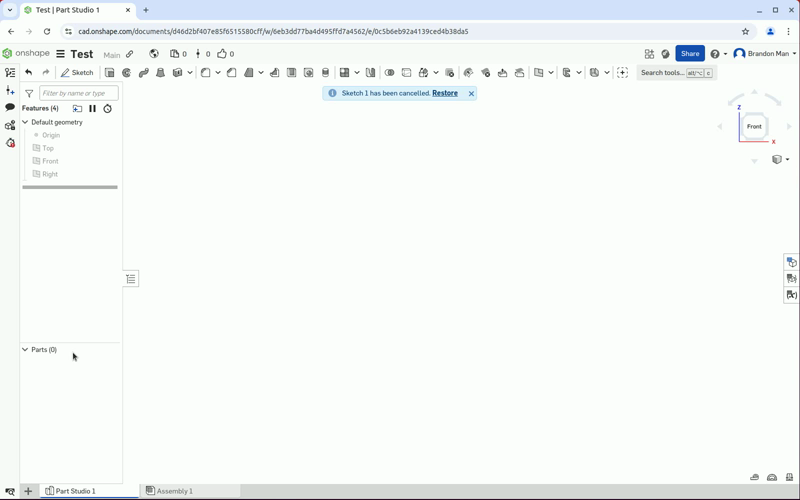
mouse_move(73, 352)
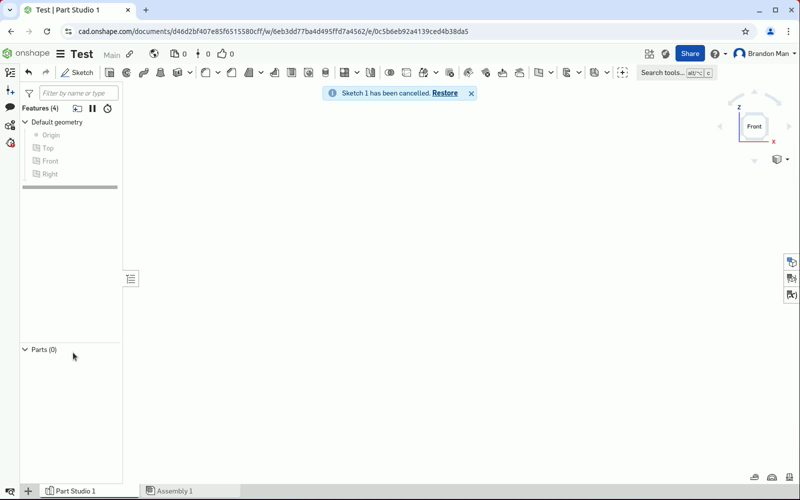
key(shift+y)
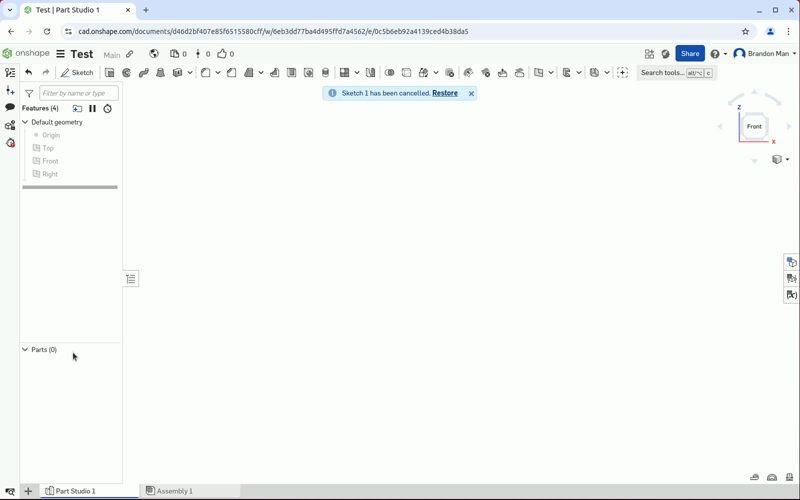
key(shift+s)
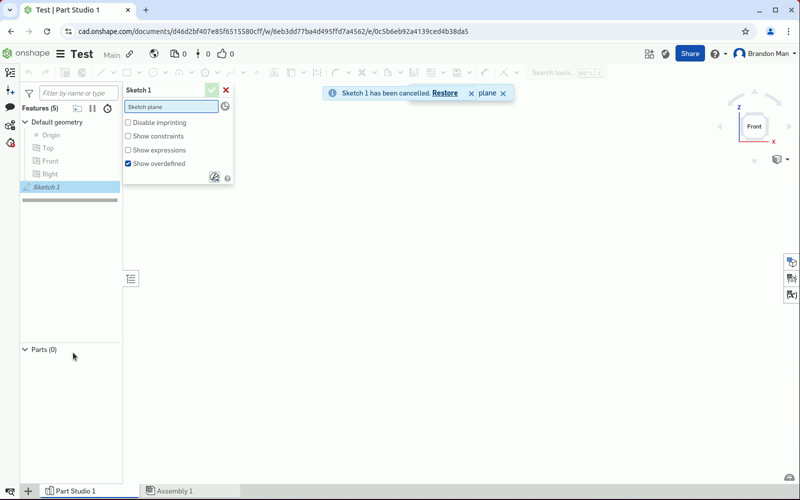
mouse_move(73, 163)
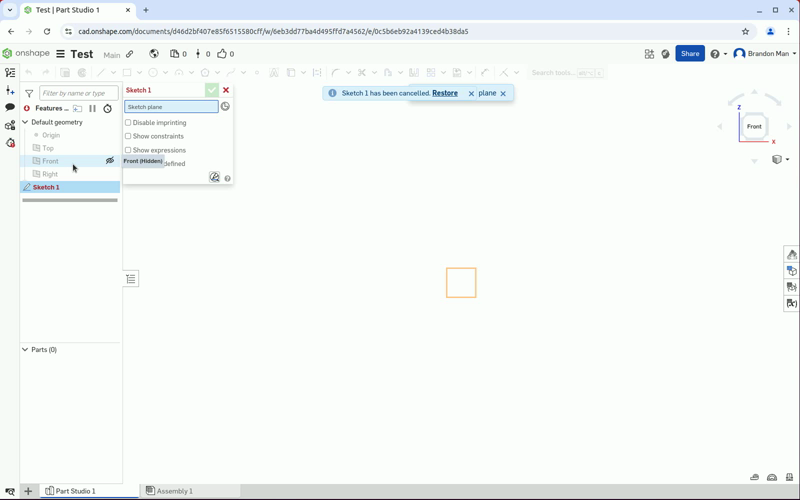
click(73, 163)
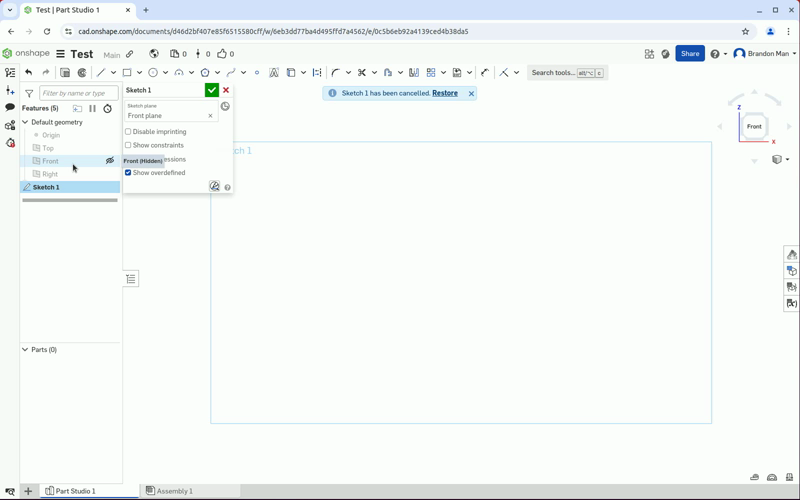
mouse_move(73, 352)
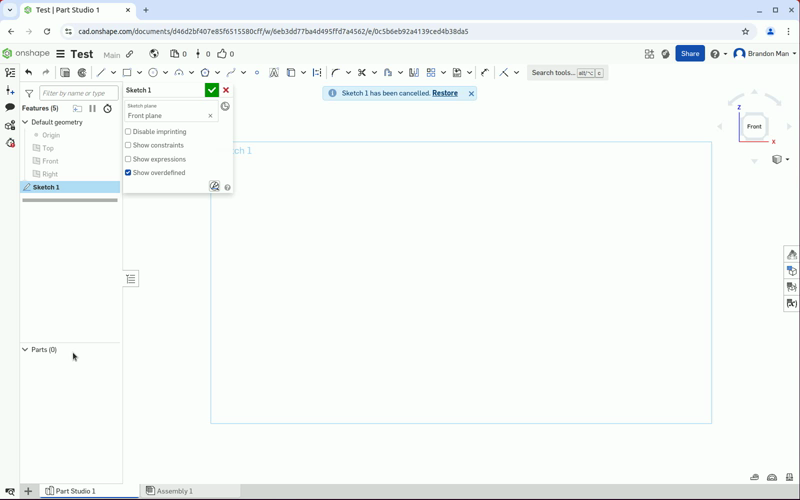
key(y)
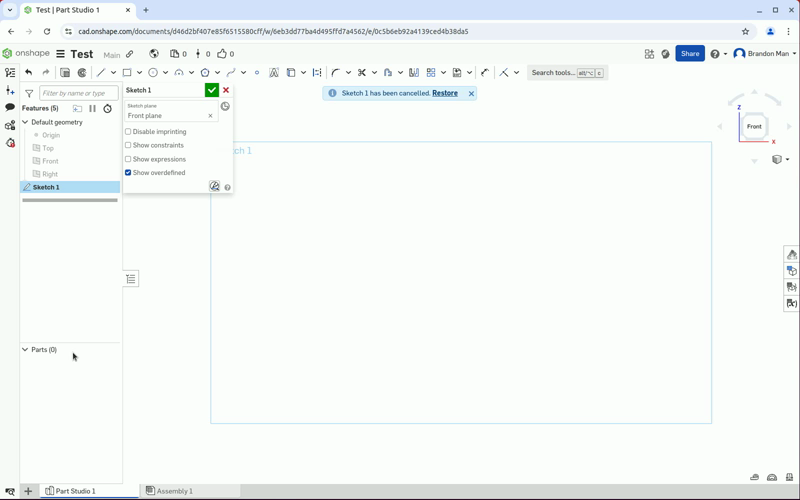
key(l)
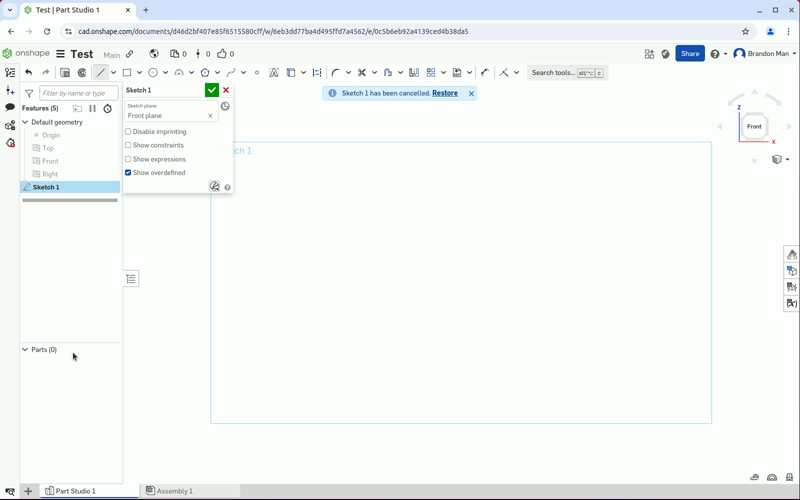
key_down(shift)
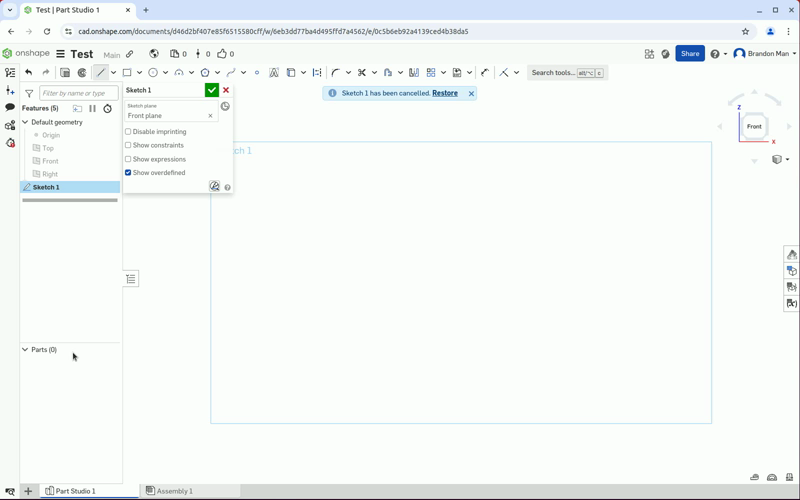
mouse_move(348, 394)
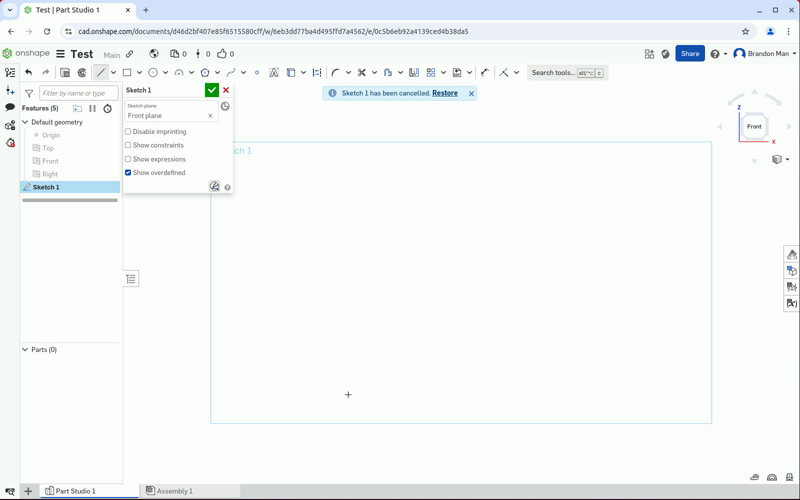
click(348, 394)
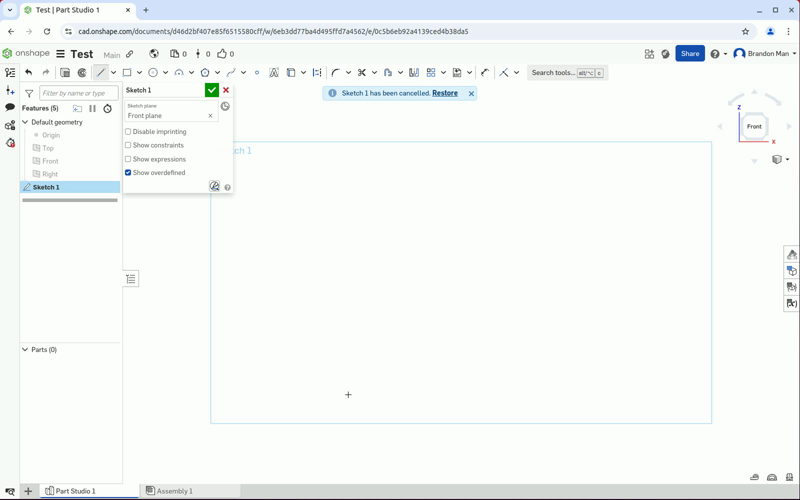
key_up(shift)
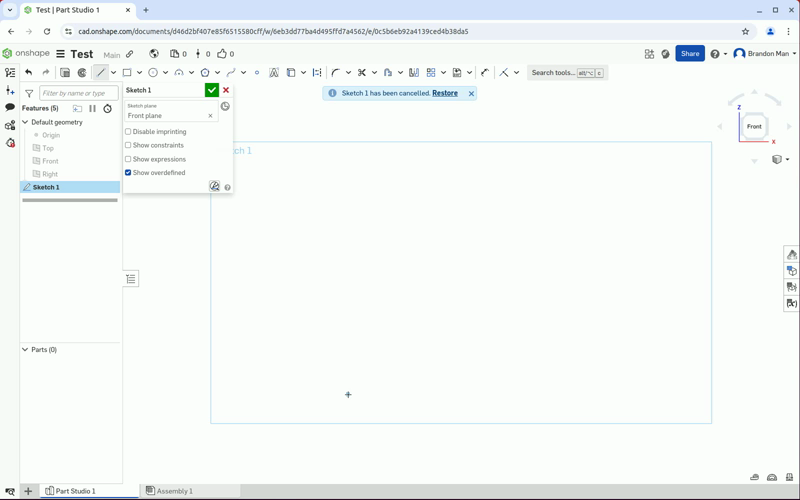
key_down(shift)
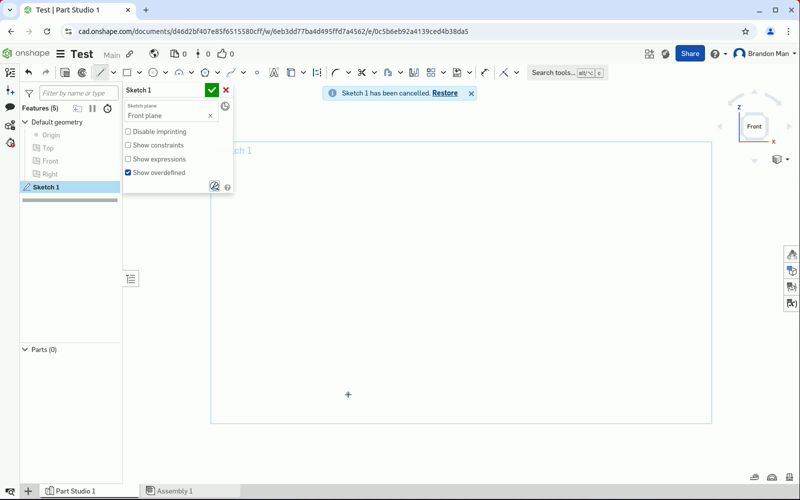
mouse_move(572, 394)
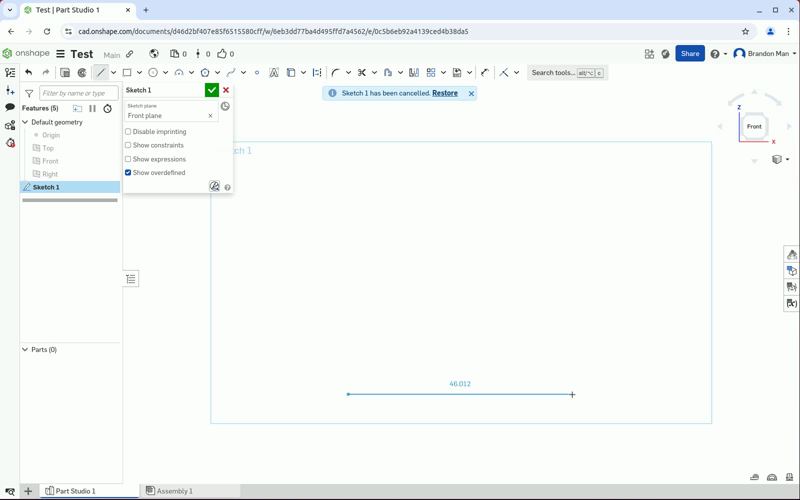
click(572, 394)
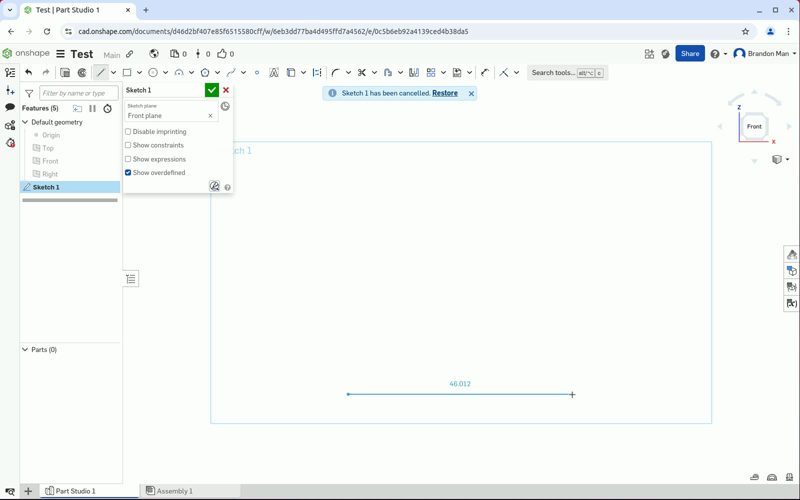
key_up(shift)
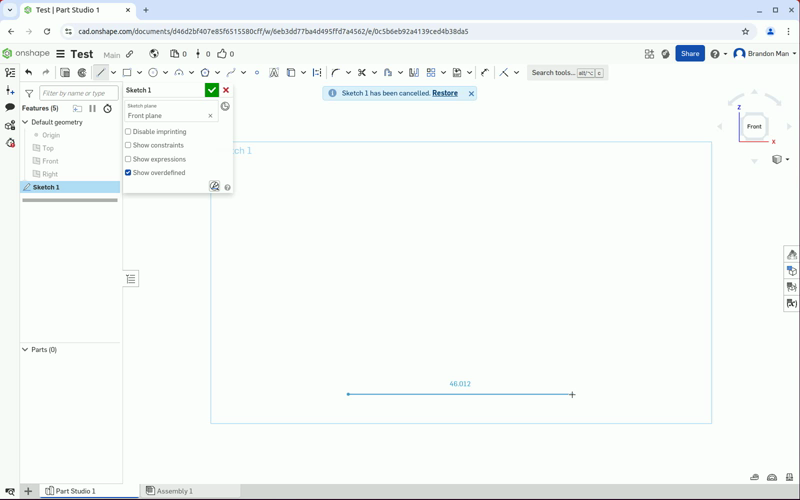
key_down(shift)
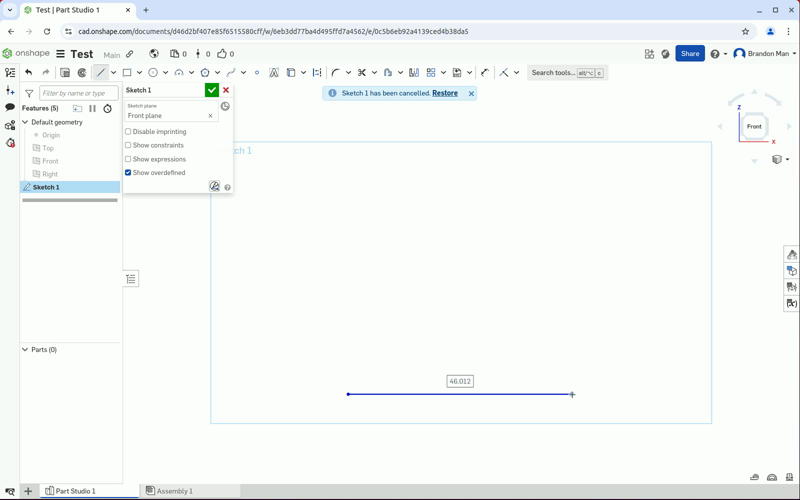
mouse_move(572, 172)
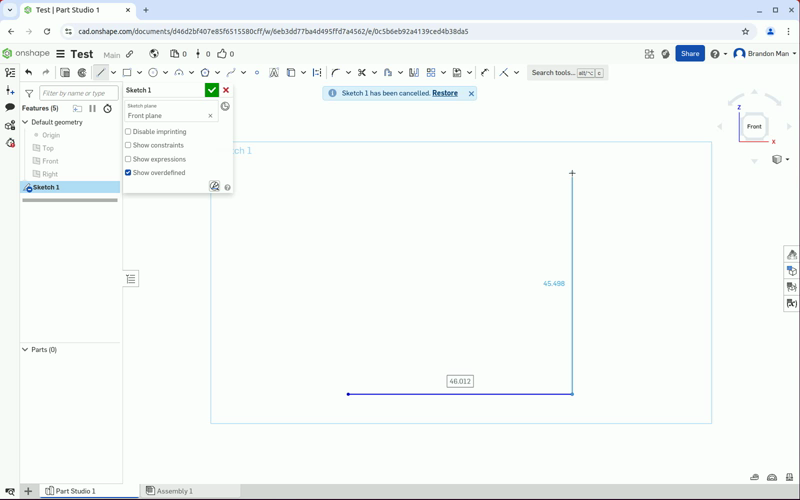
click(572, 172)
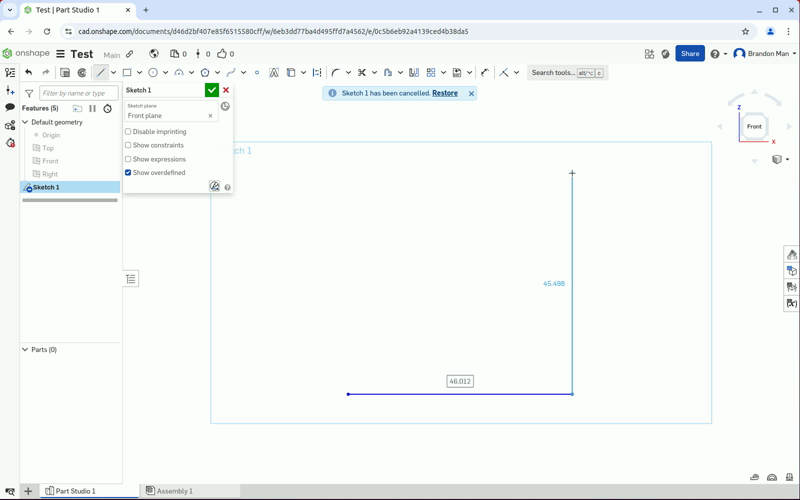
key_up(shift)
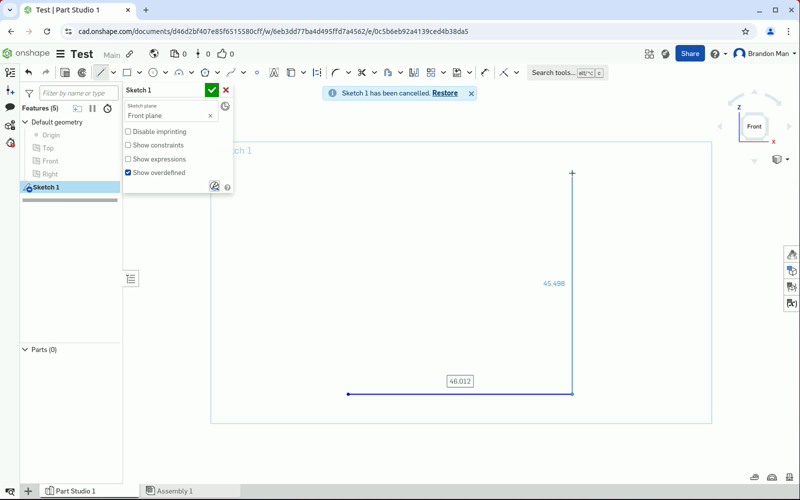
key_down(shift)
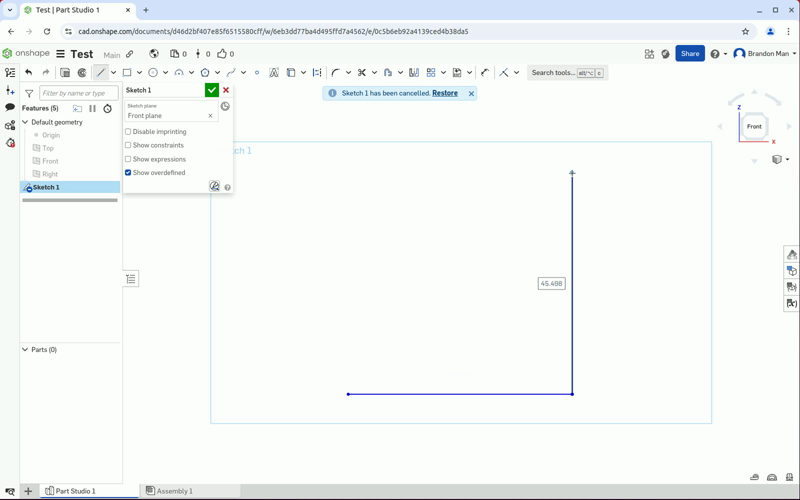
mouse_move(348, 172)
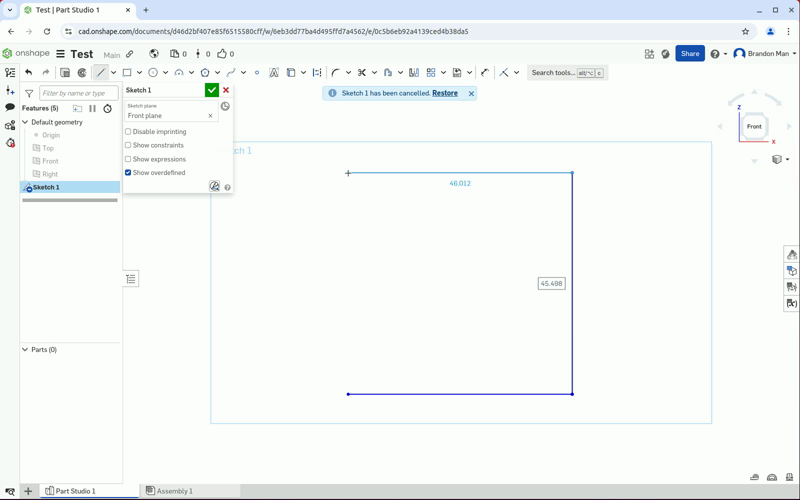
click(348, 172)
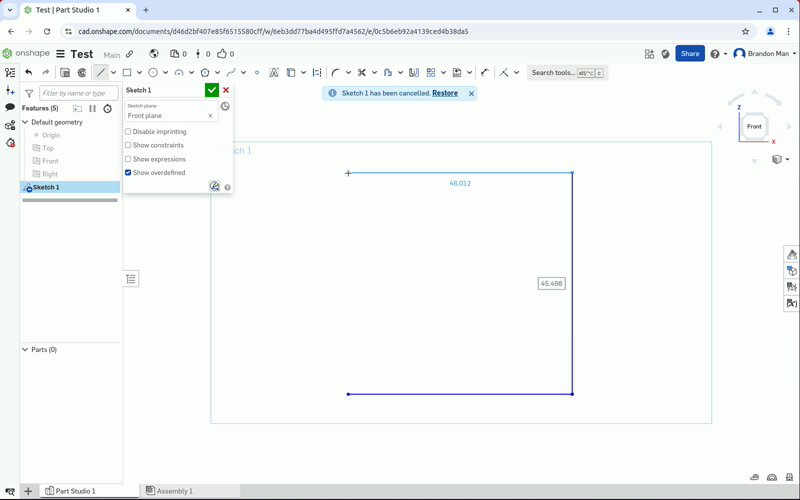
key_up(shift)
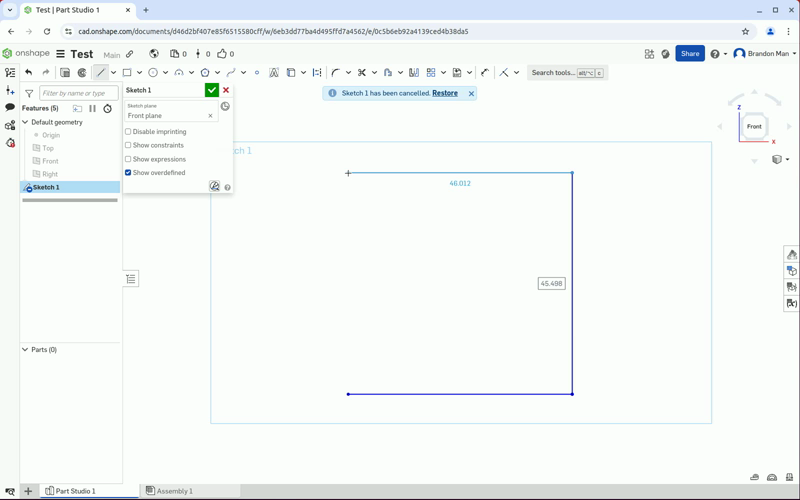
key_down(shift)
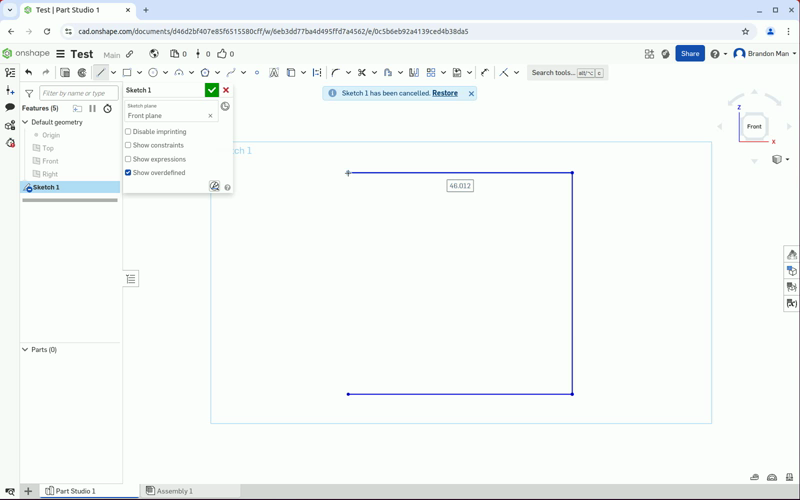
mouse_move(348, 394)
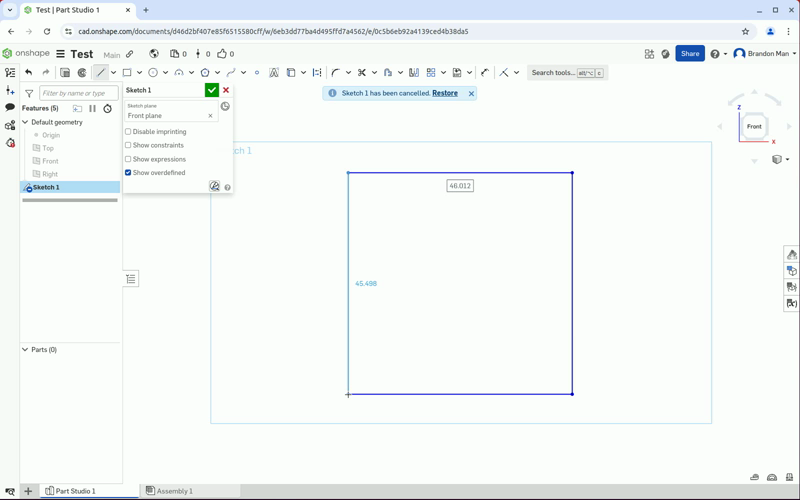
key_up(shift)
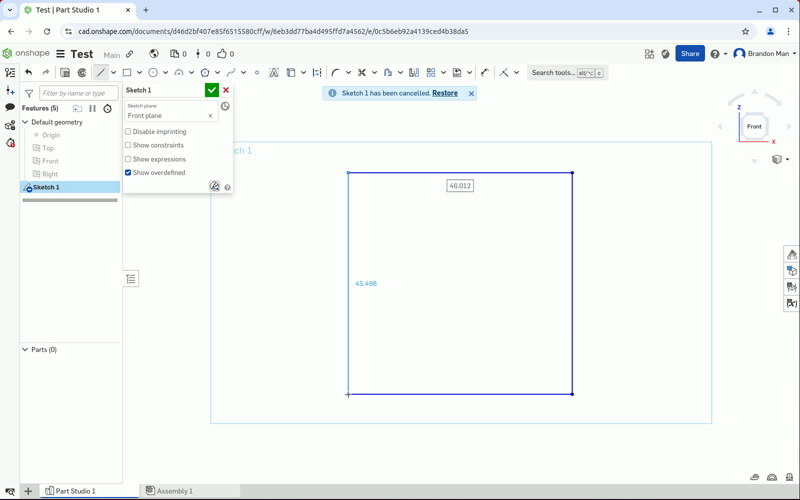
click(348, 394)
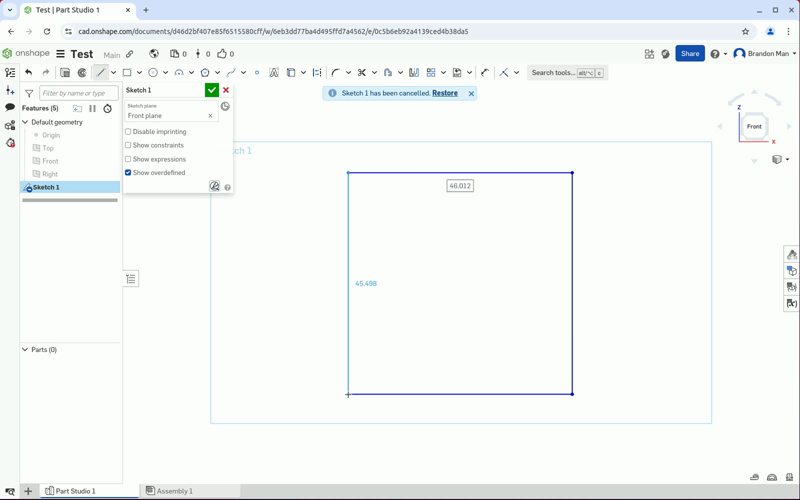
key(esc)
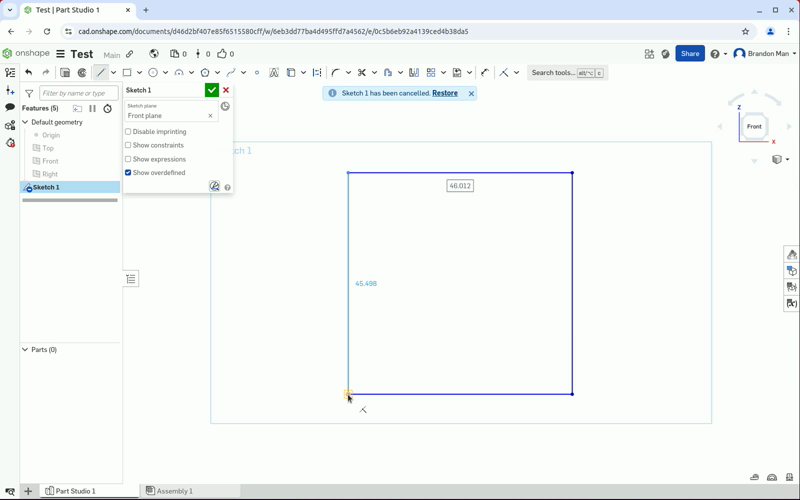
key(c)
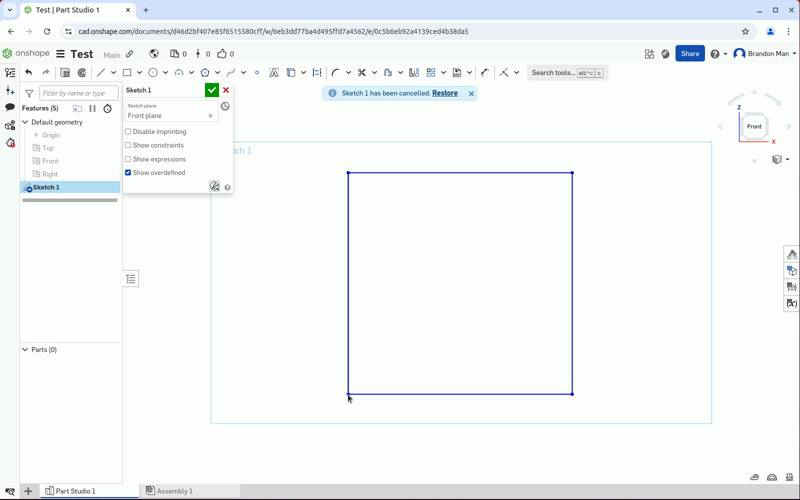
key_down(shift)
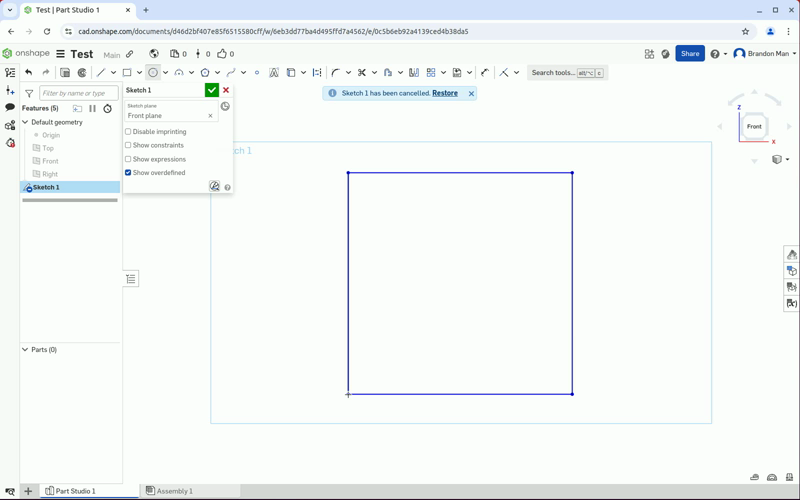
mouse_move(461, 283)
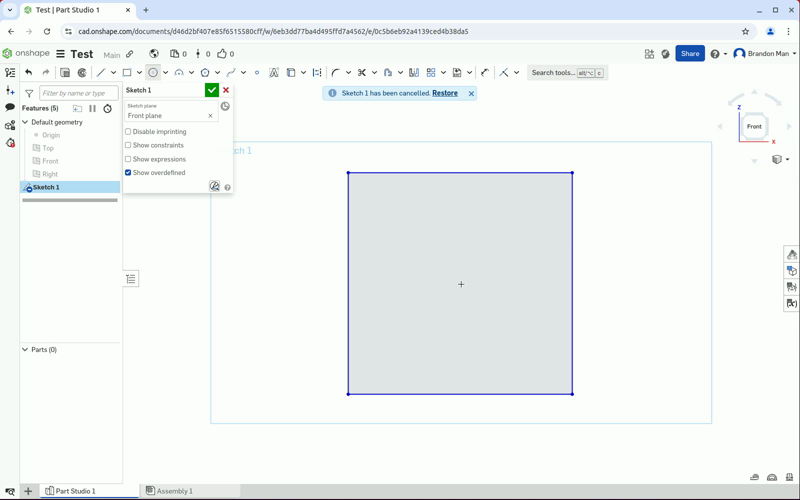
click(461, 283)
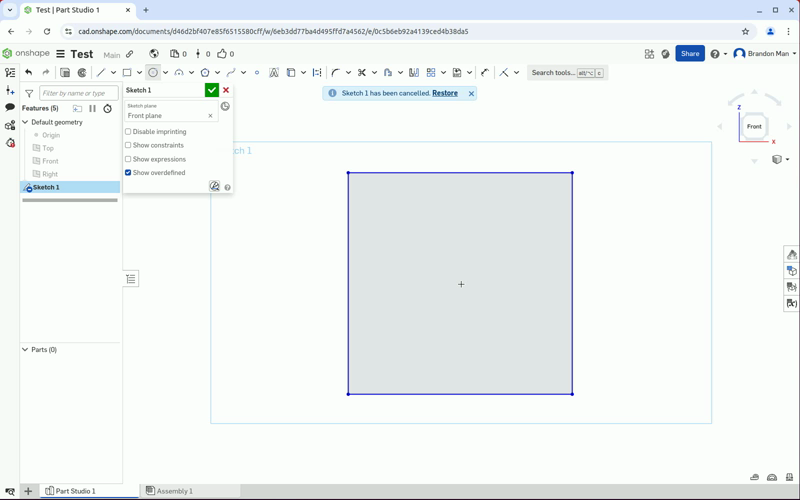
key_up(shift)
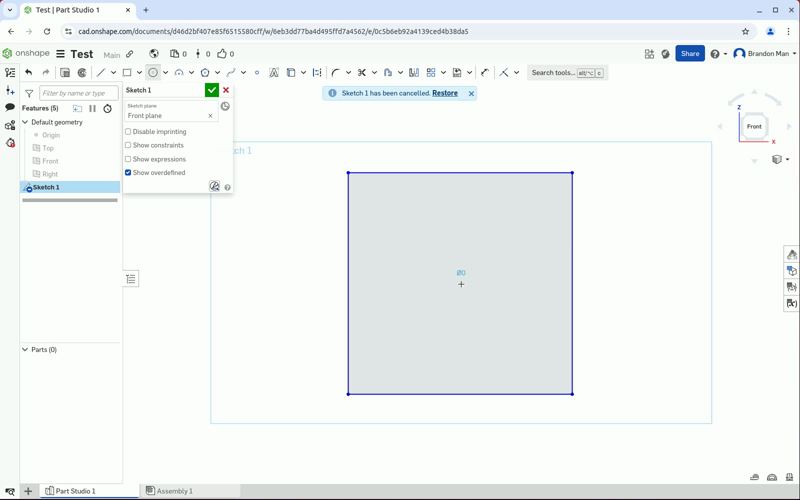
mouse_move(569, 283)
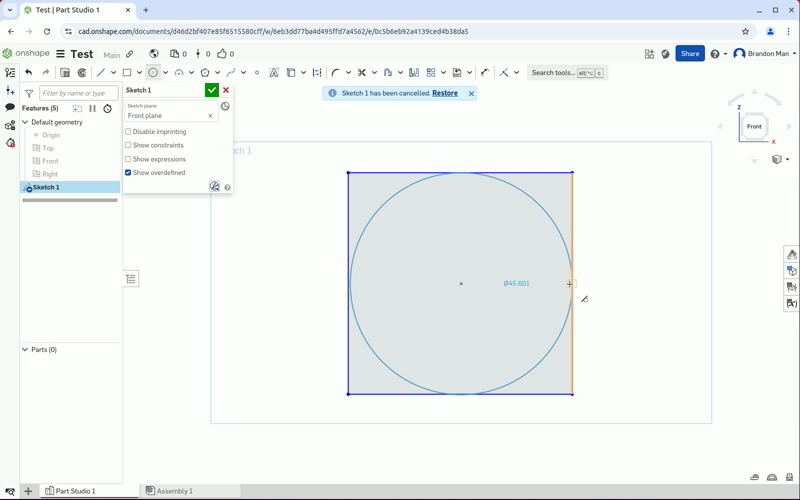
click(569, 283)
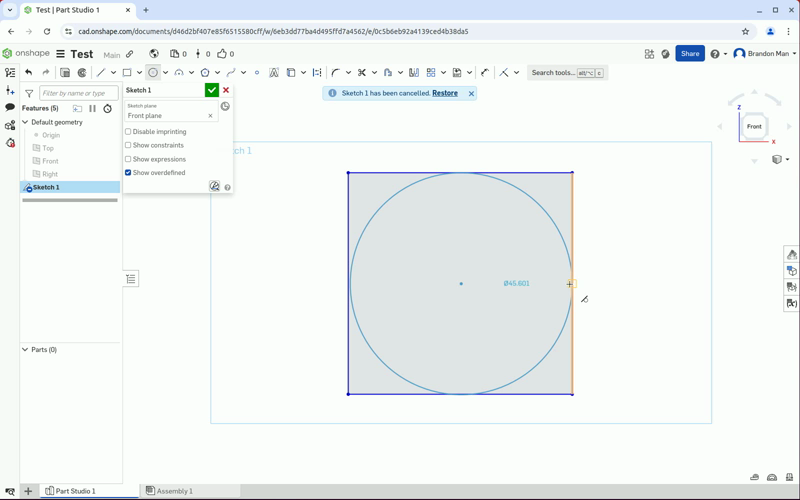
key(esc)
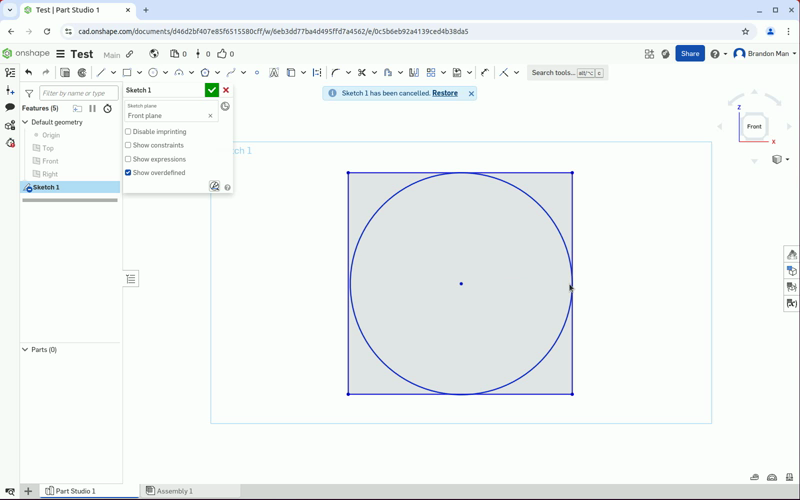
mouse_move(371, 202)
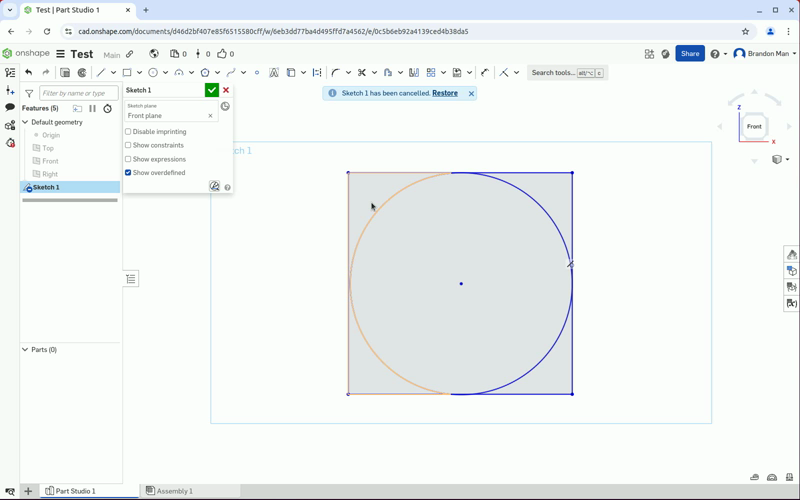
click(371, 202)
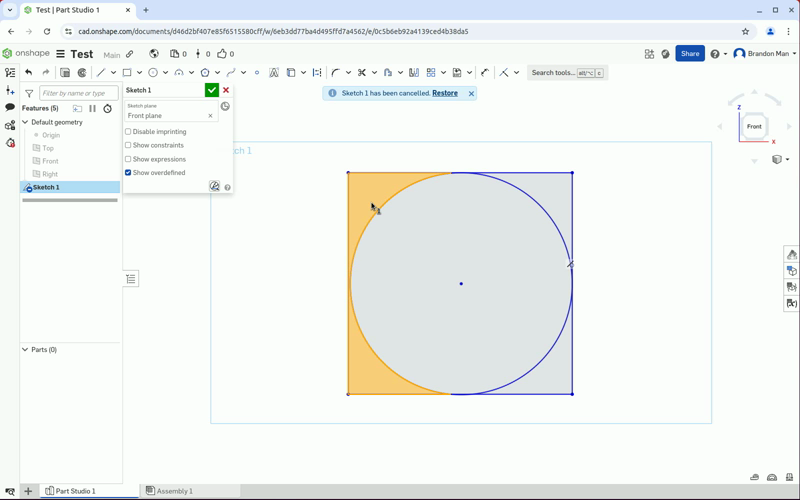
mouse_move(73, 352)
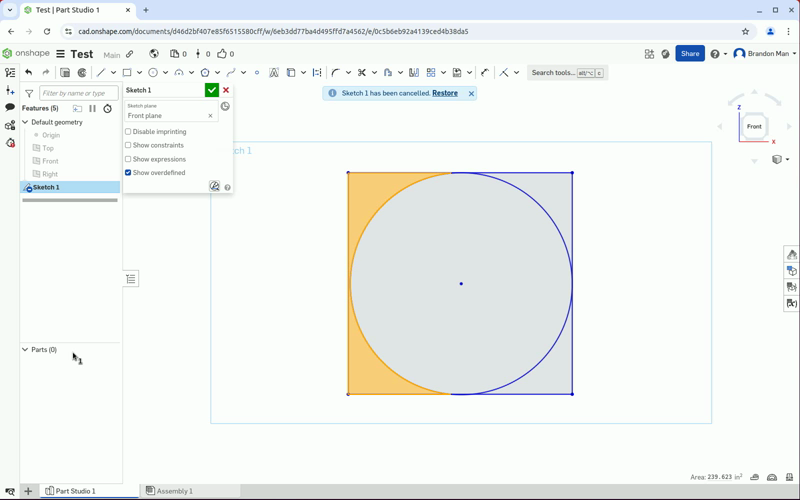
key(shift+y)
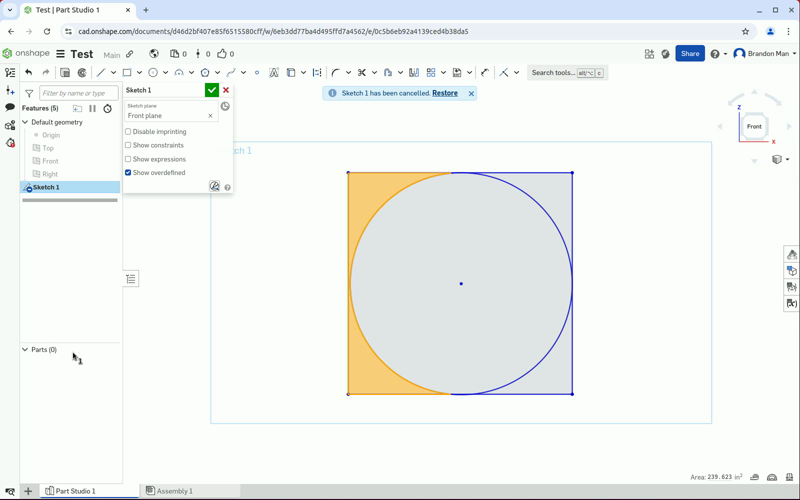
key(shift+e)
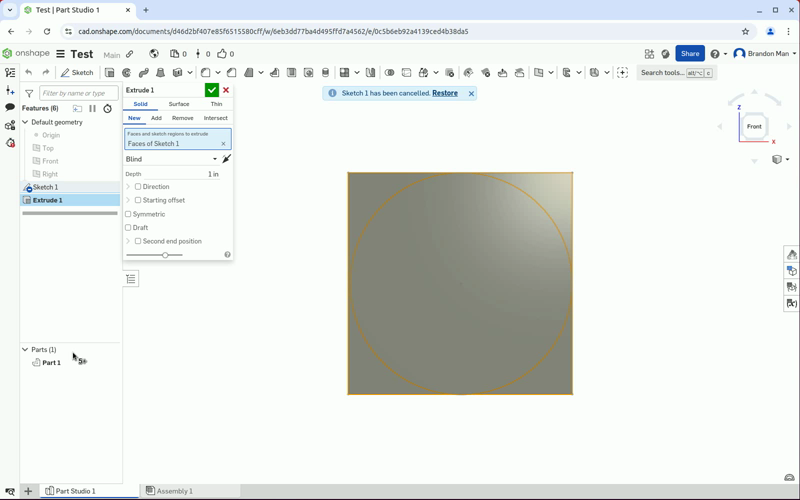
mouse_move(143, 106)
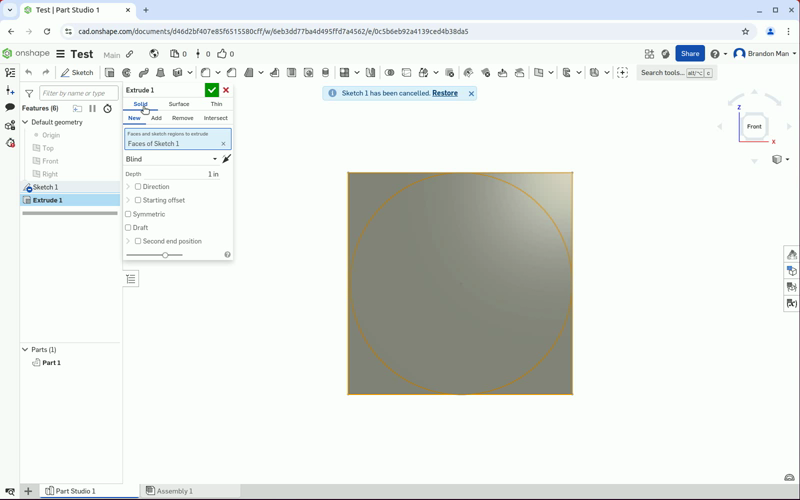
click(143, 106)
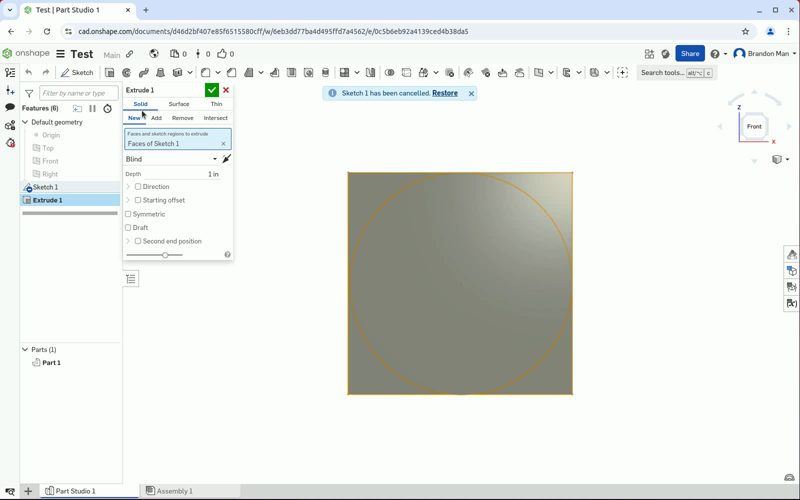
mouse_move(137, 120)
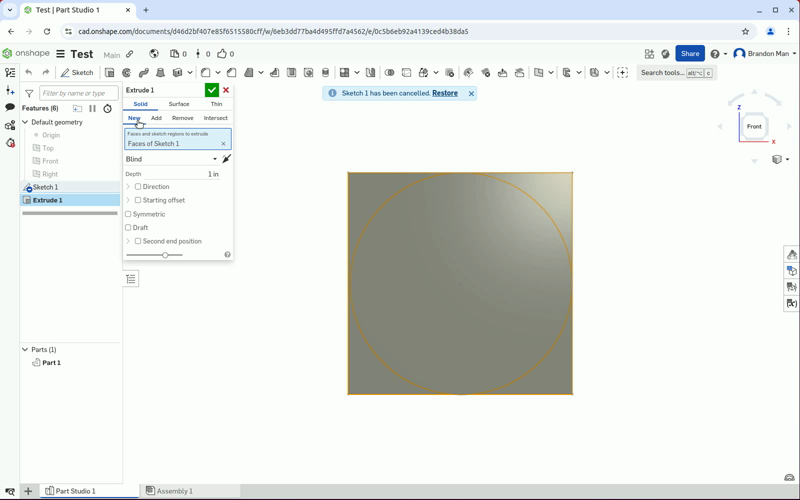
click(137, 120)
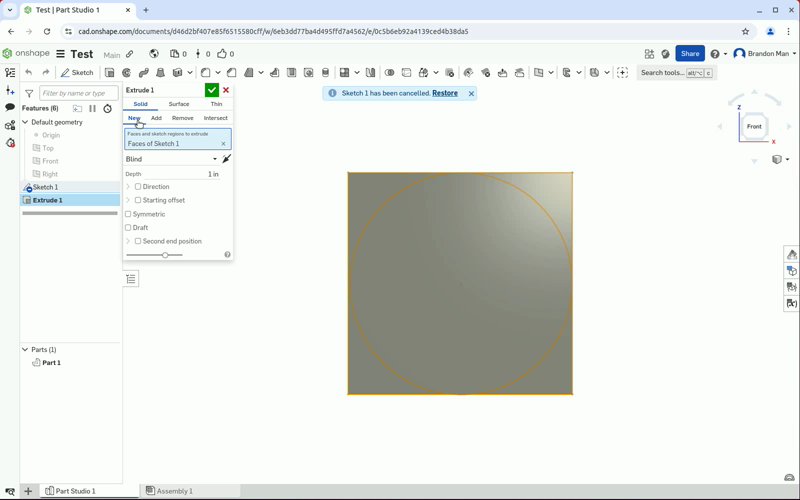
key(tab, 4)
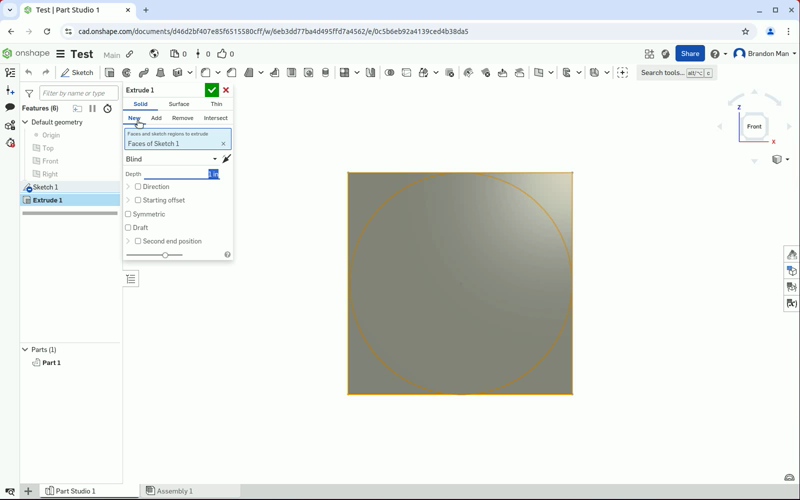
text(5.536)
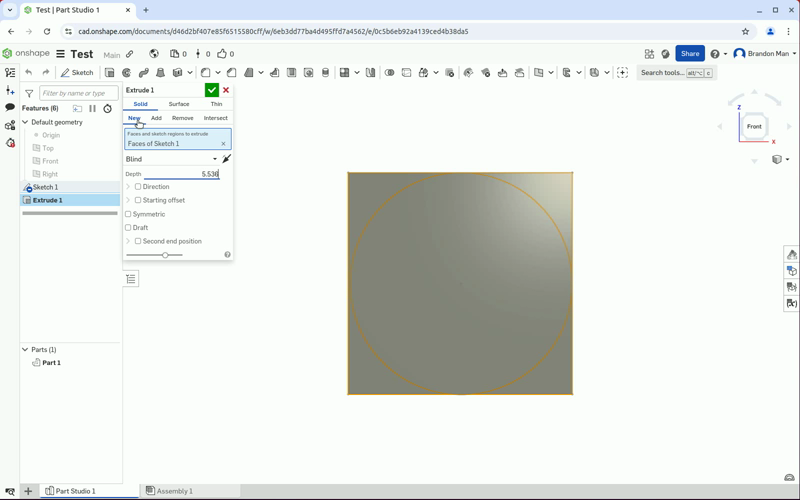
key(enter)
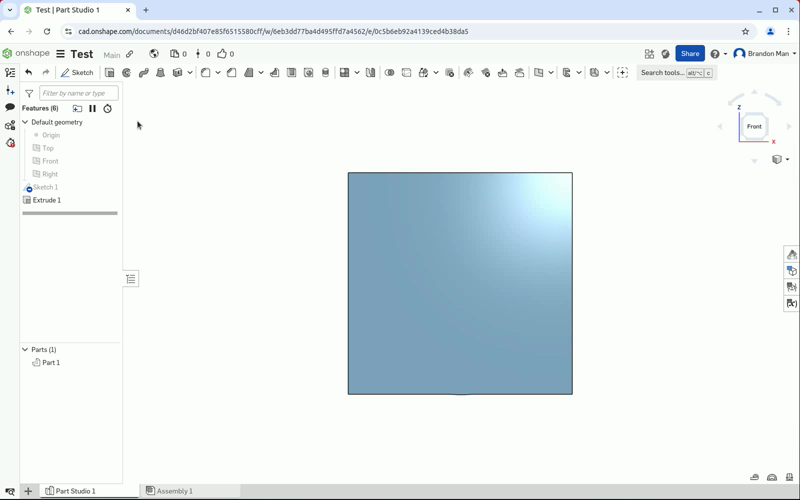
key(shift+h)
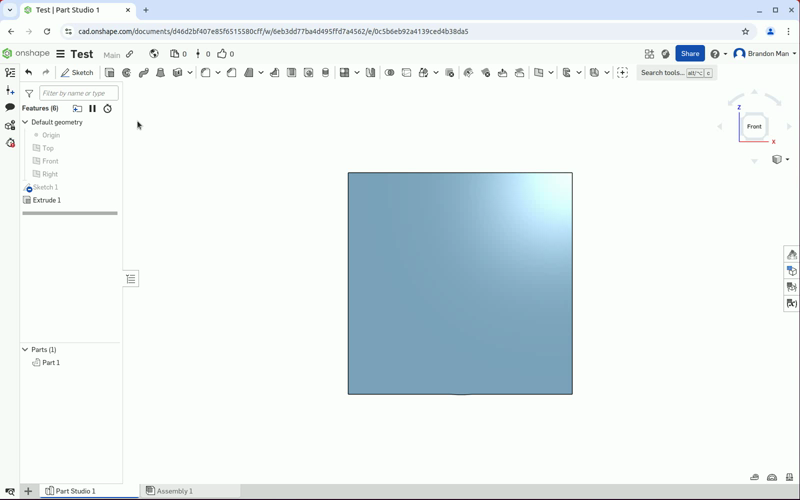
key(shift+h)
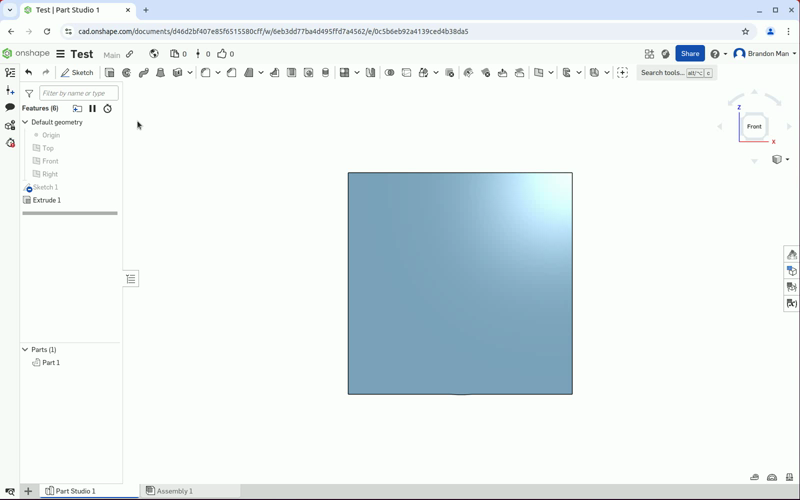
mouse_move(73, 189)
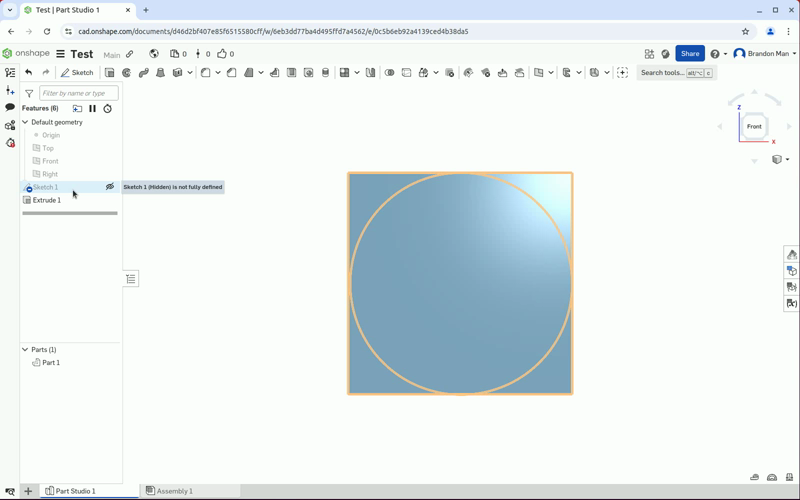
click(73, 189)
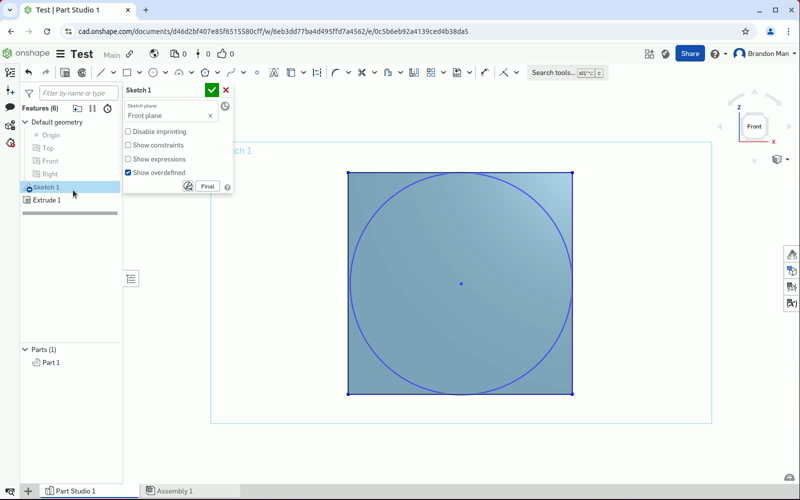
mouse_move(229, 92)
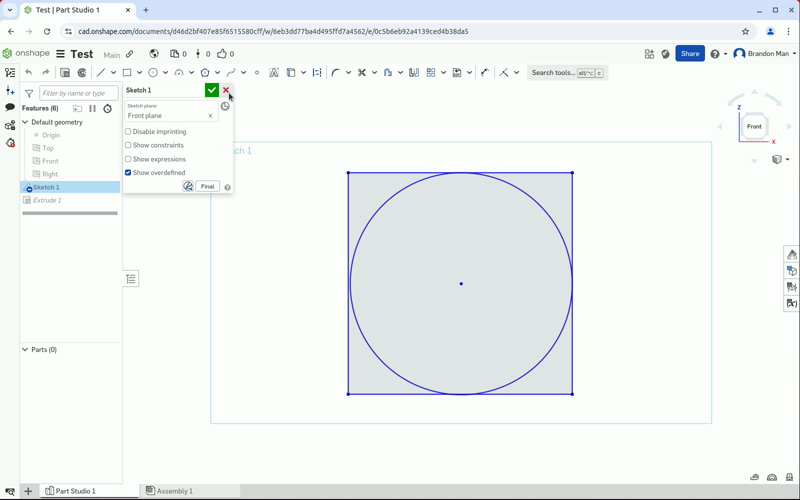
click(229, 92)
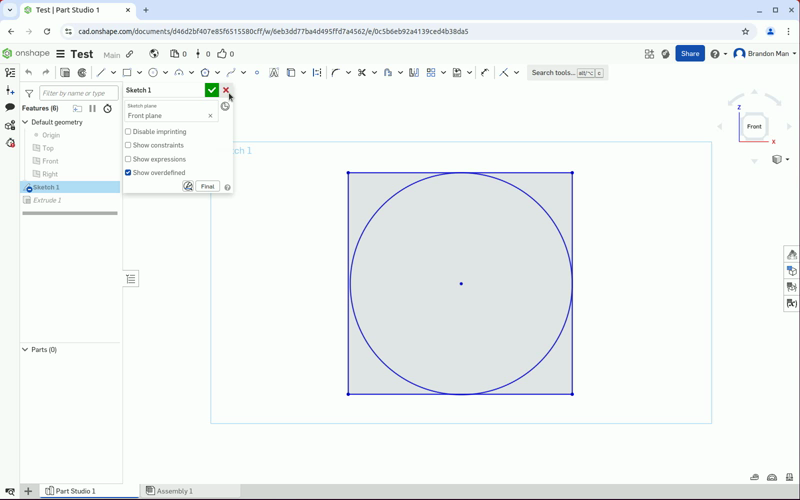
key(shift+s)
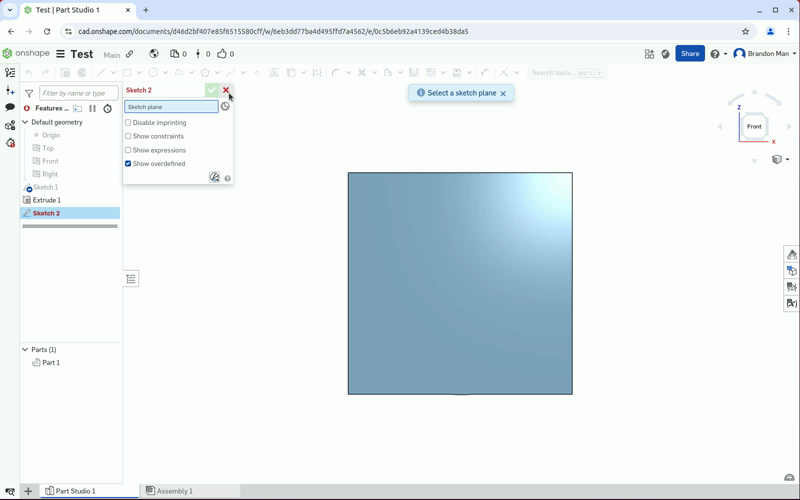
mouse_move(73, 163)
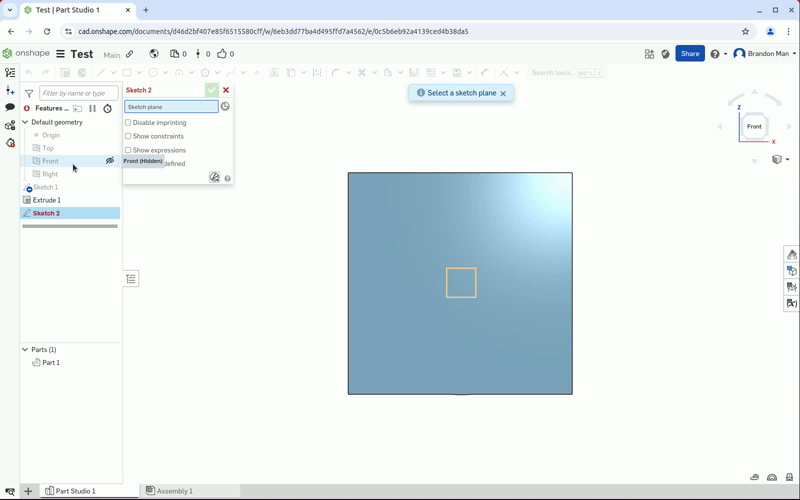
click(73, 163)
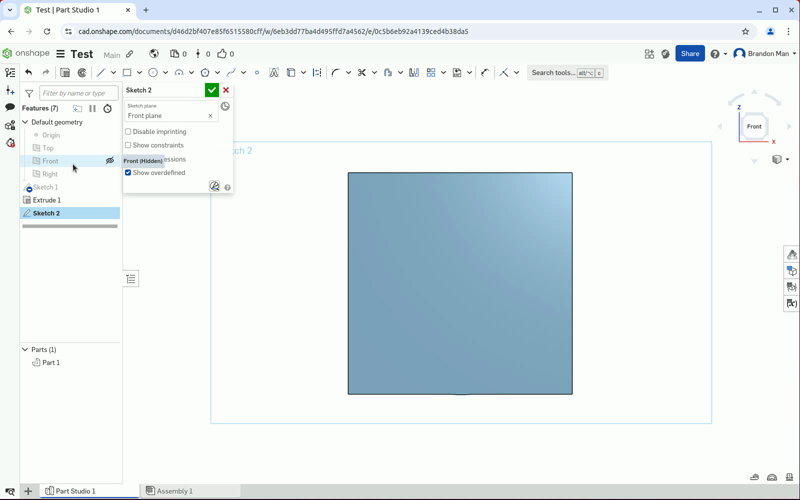
mouse_move(73, 352)
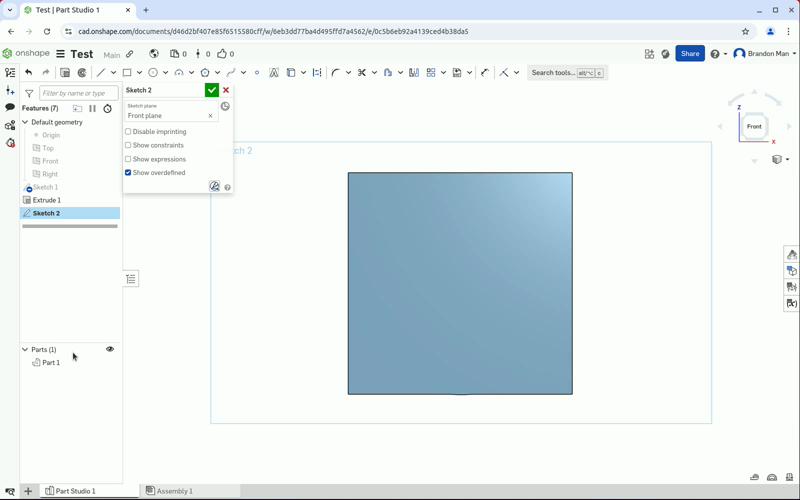
key(y)
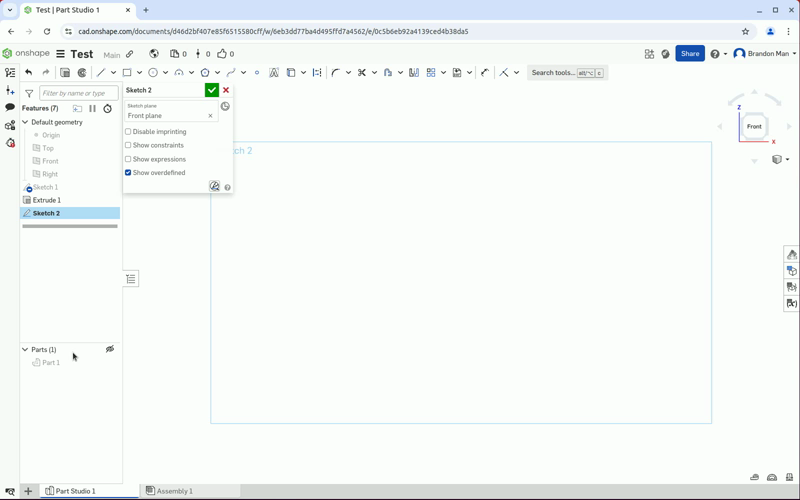
key(l)
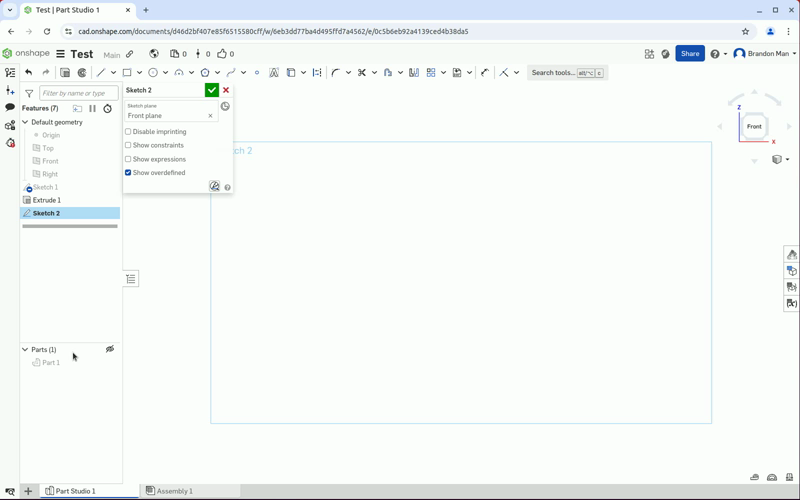
key_down(shift)
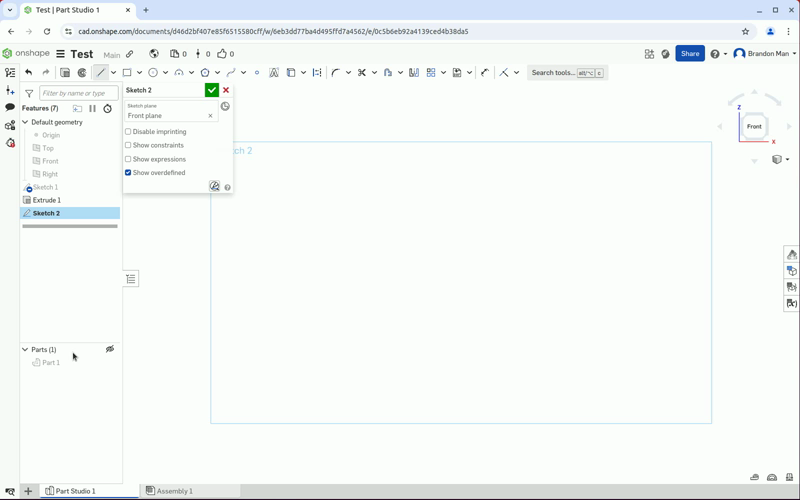
mouse_move(348, 394)
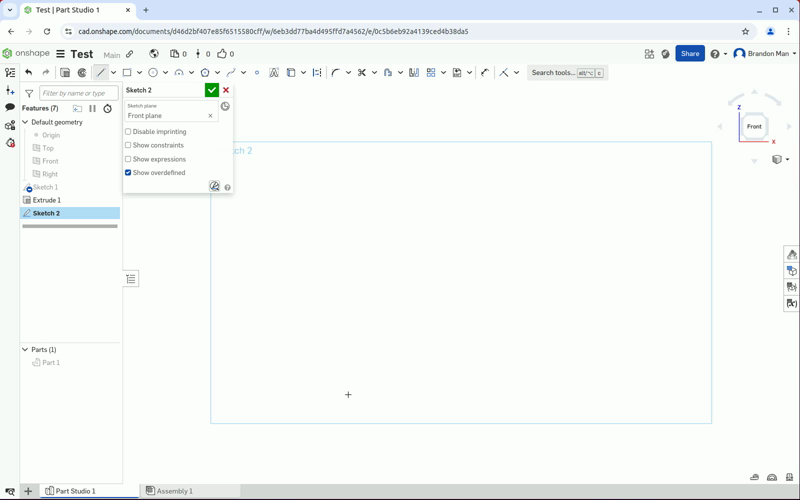
click(348, 394)
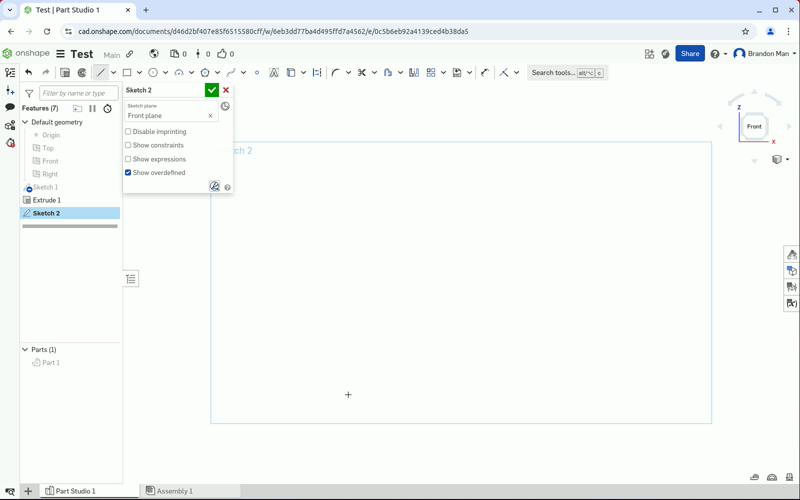
key_up(shift)
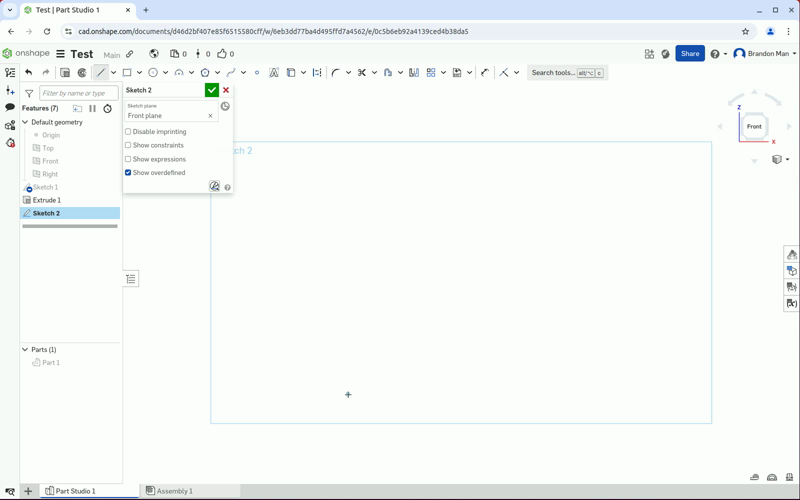
key_down(shift)
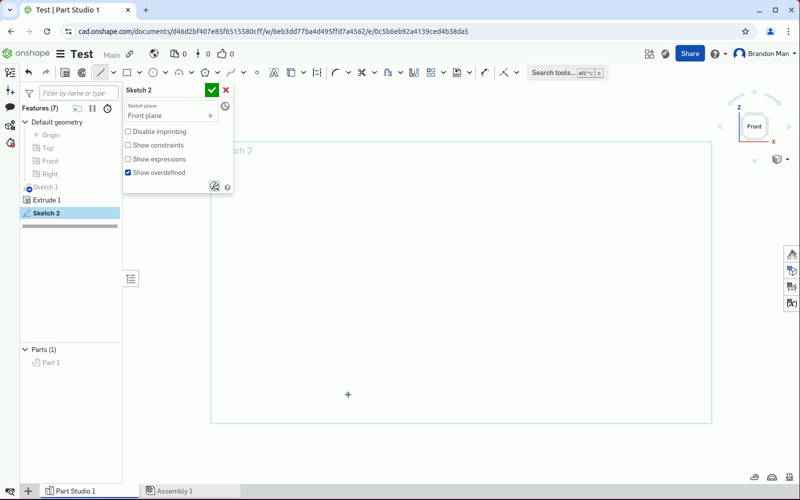
mouse_move(572, 394)
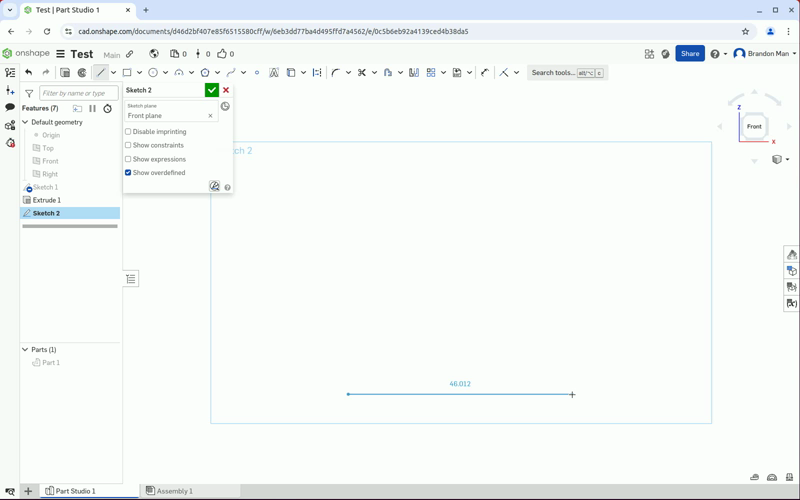
click(572, 394)
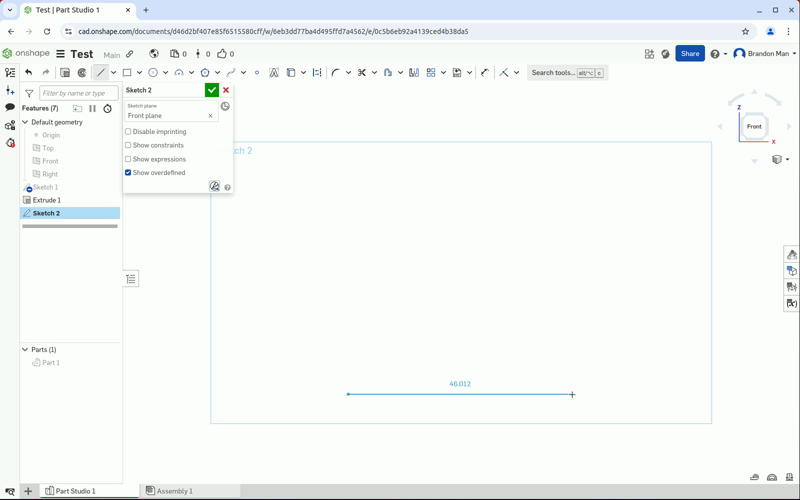
key_up(shift)
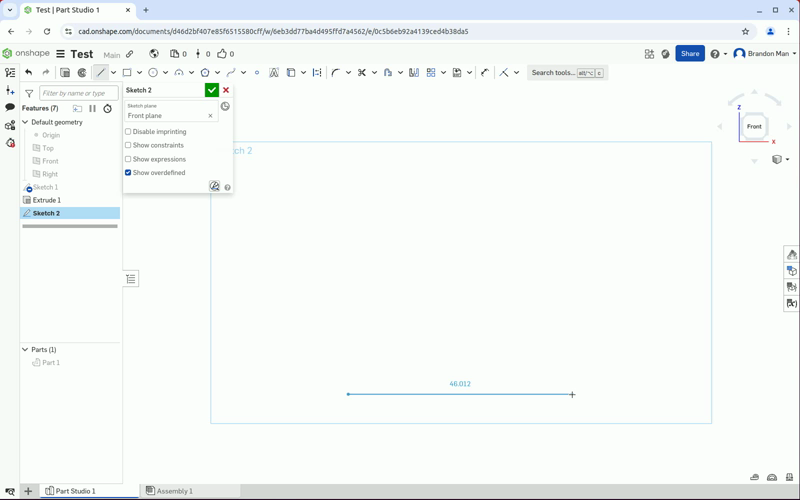
key_down(shift)
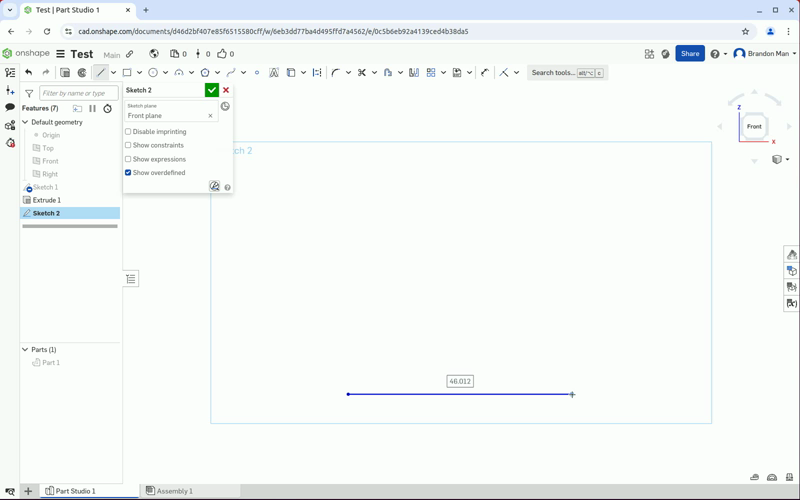
mouse_move(572, 172)
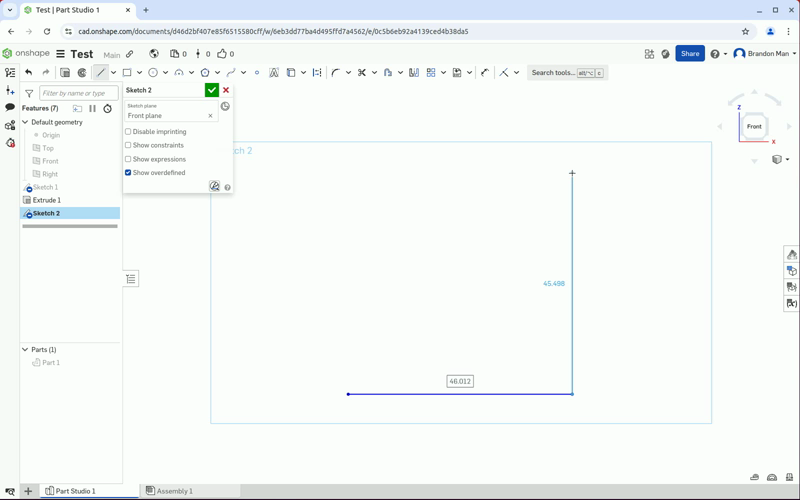
click(572, 172)
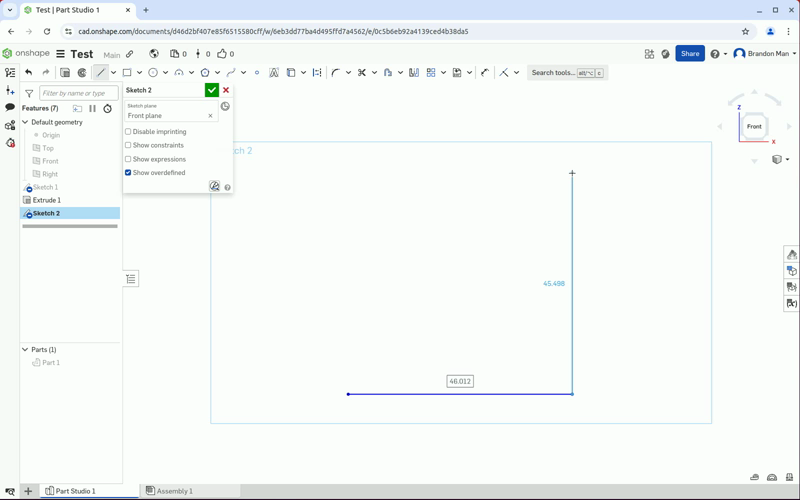
key_up(shift)
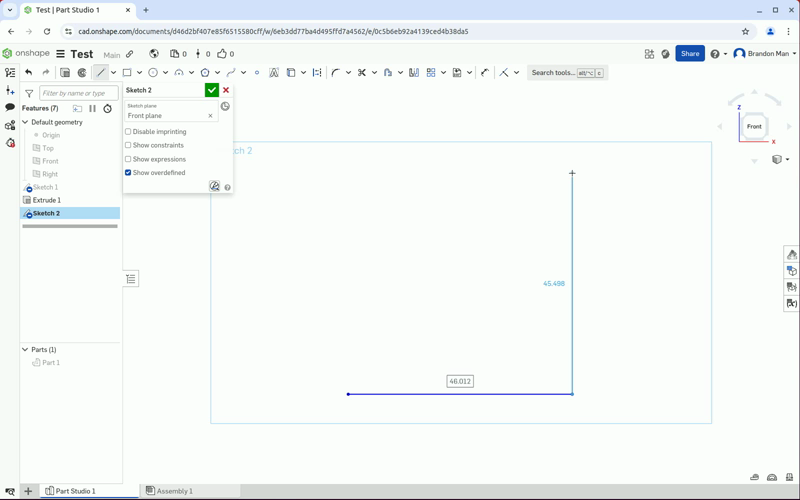
key_down(shift)
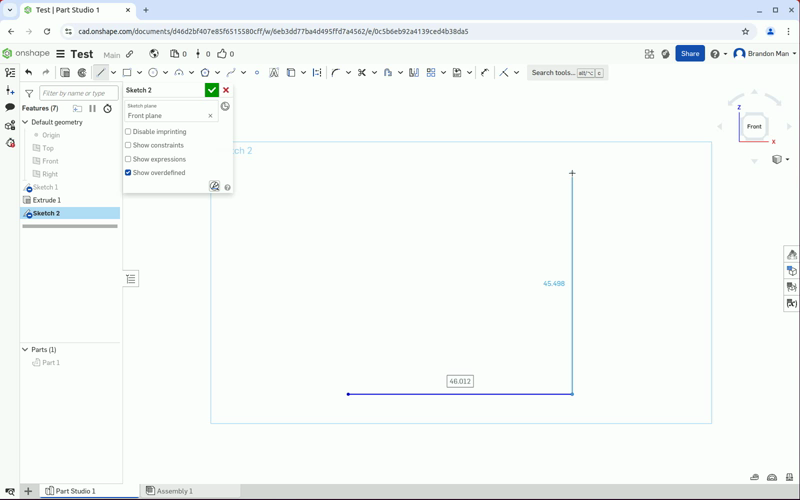
mouse_move(348, 172)
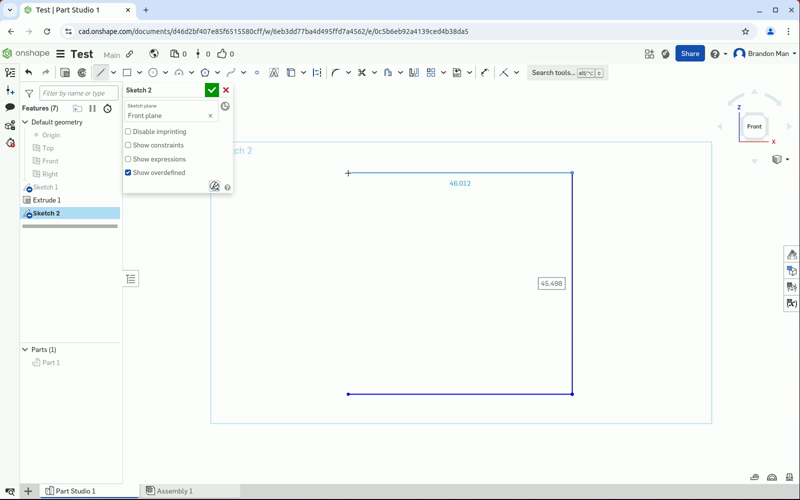
click(348, 172)
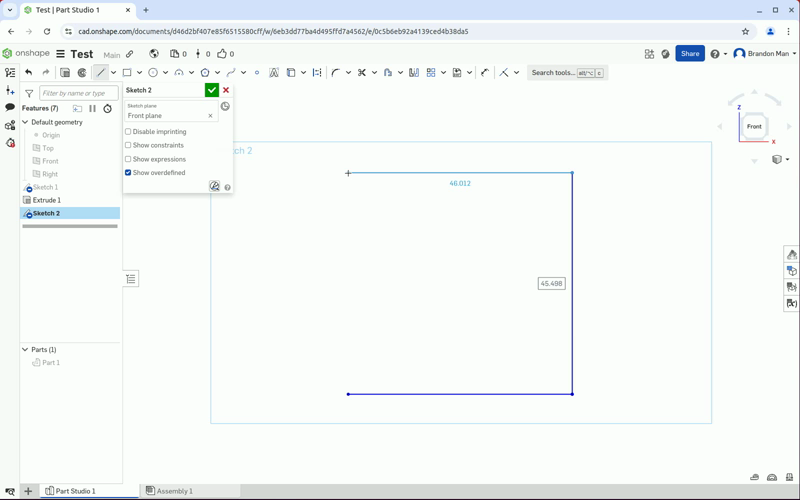
key_up(shift)
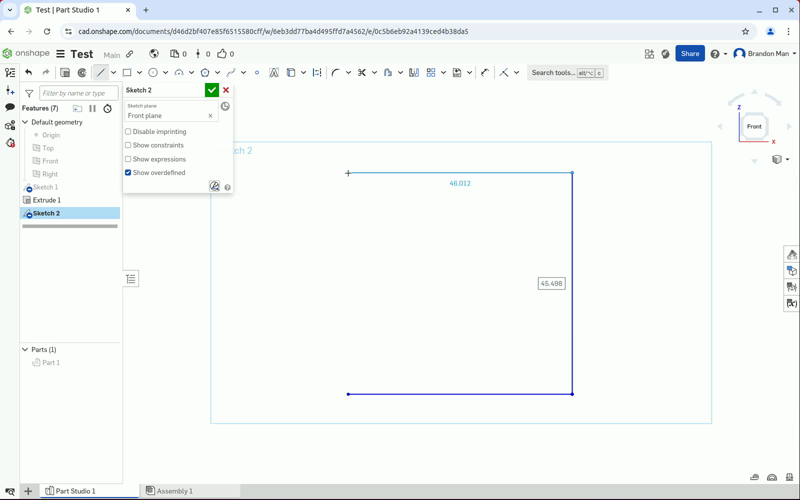
key_down(shift)
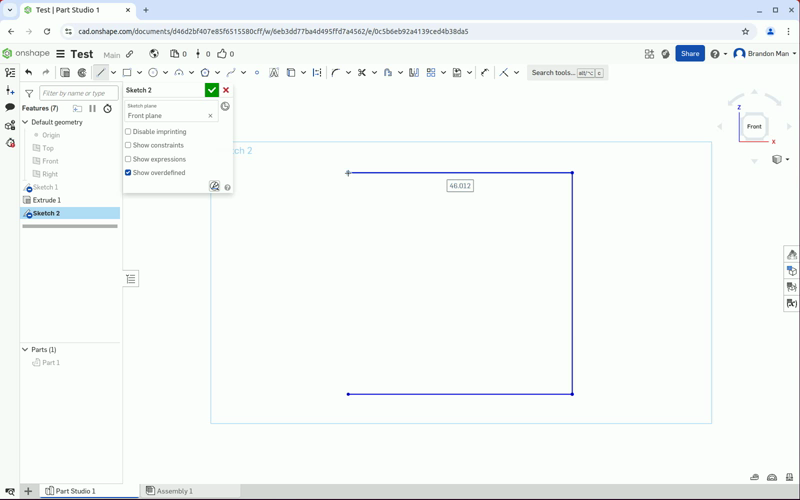
mouse_move(348, 394)
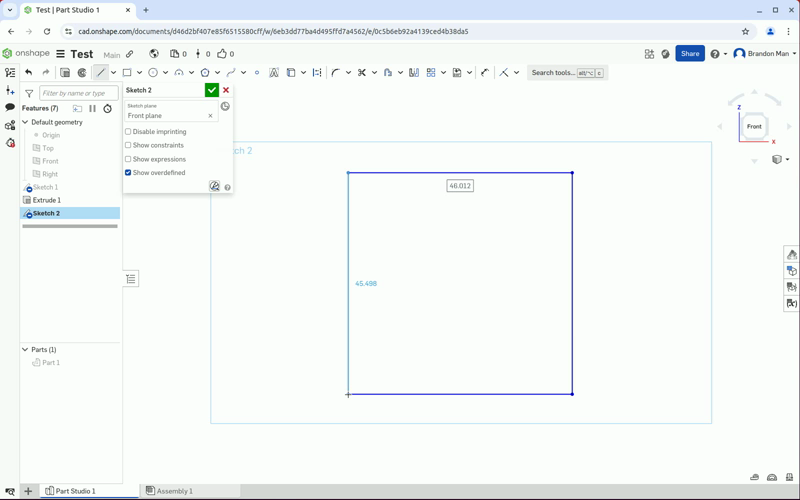
key_up(shift)
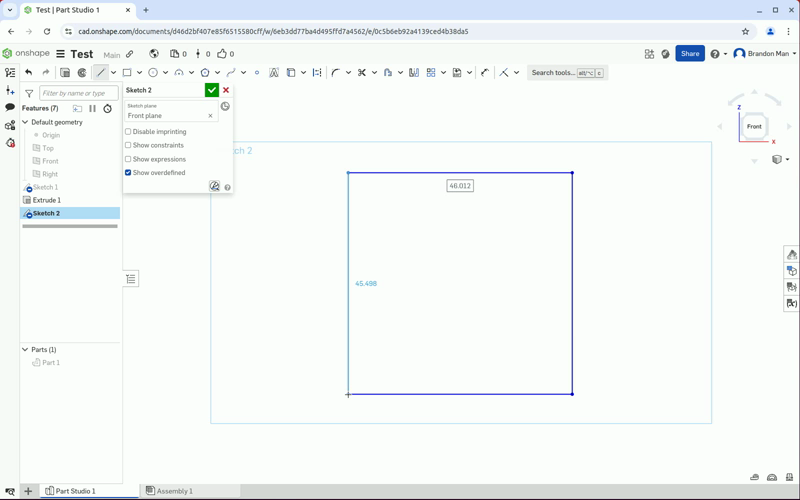
click(348, 394)
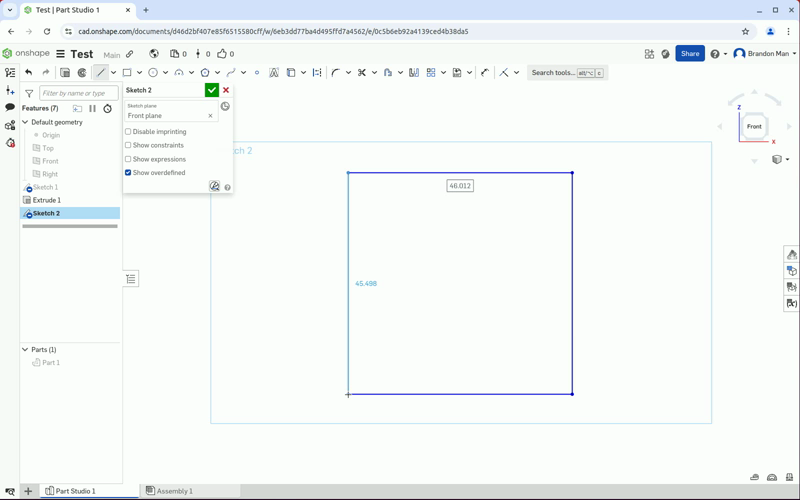
key(esc)
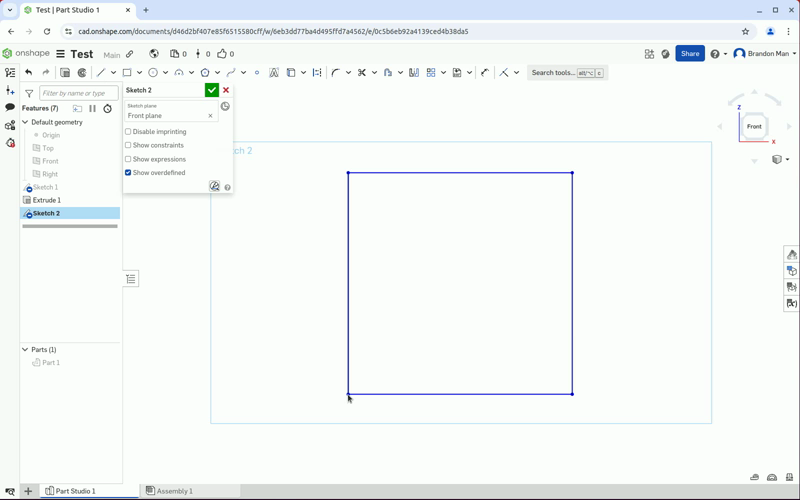
key(c)
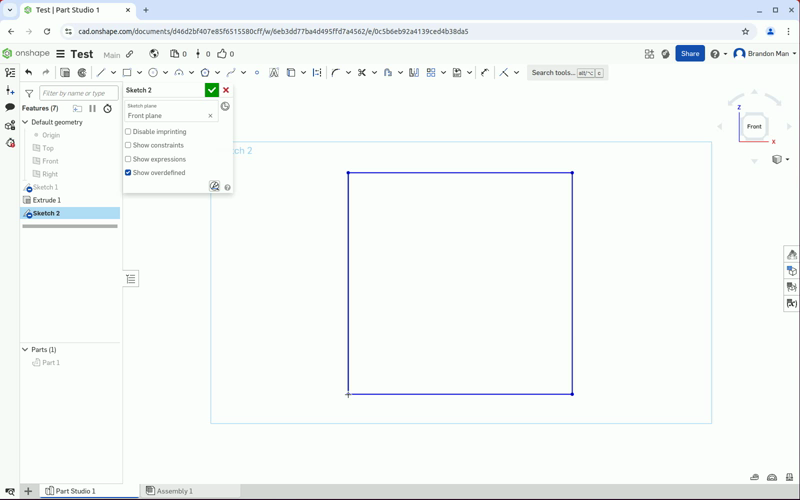
key_down(shift)
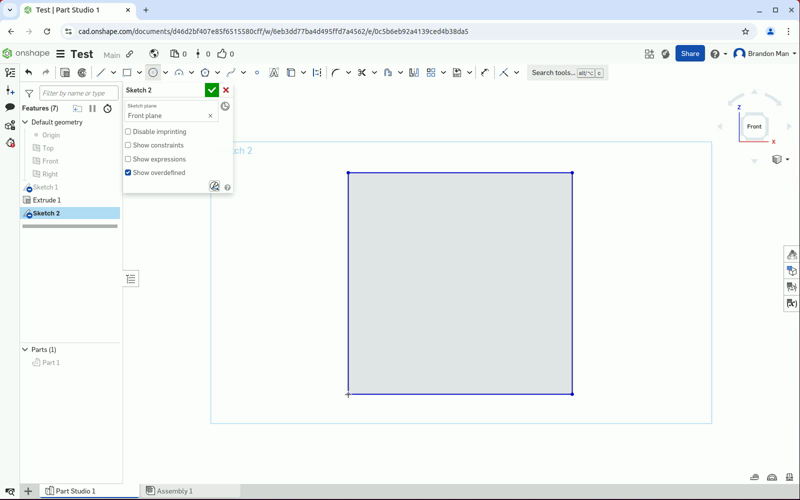
mouse_move(461, 283)
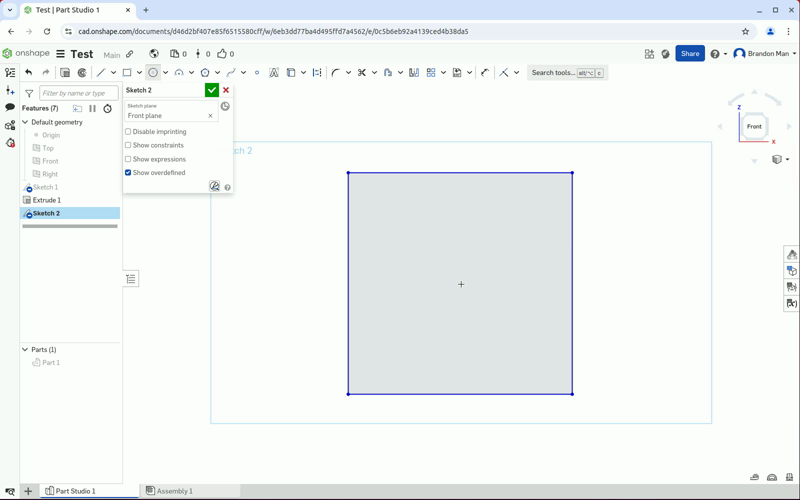
click(461, 283)
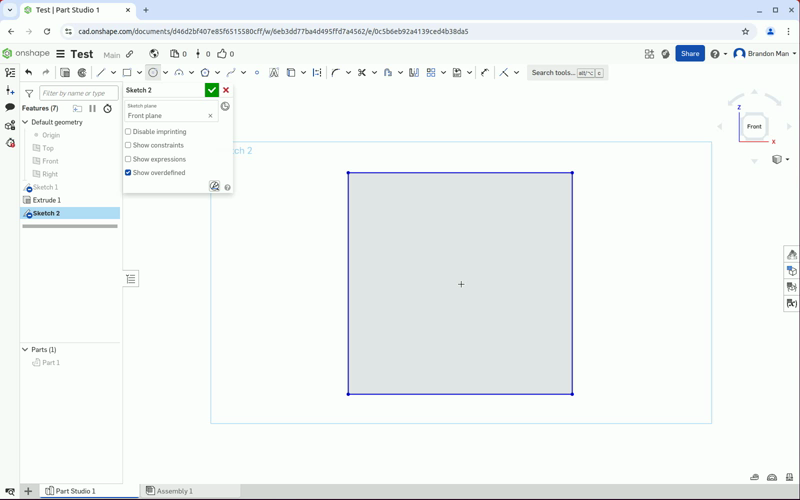
key_up(shift)
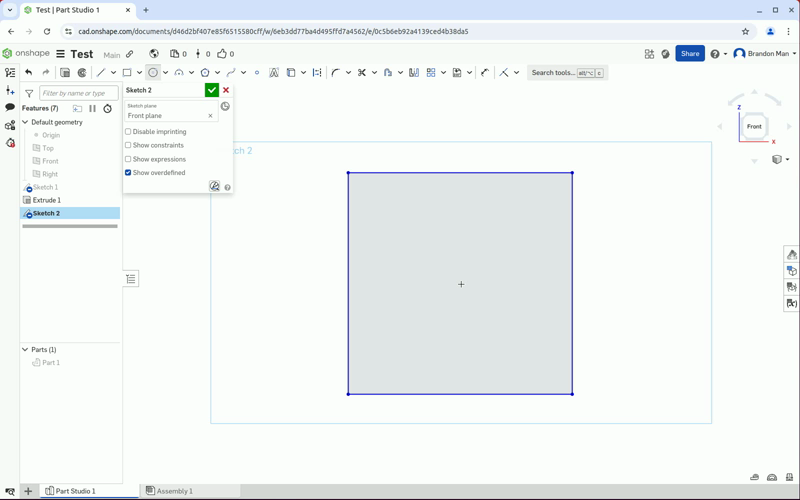
mouse_move(569, 283)
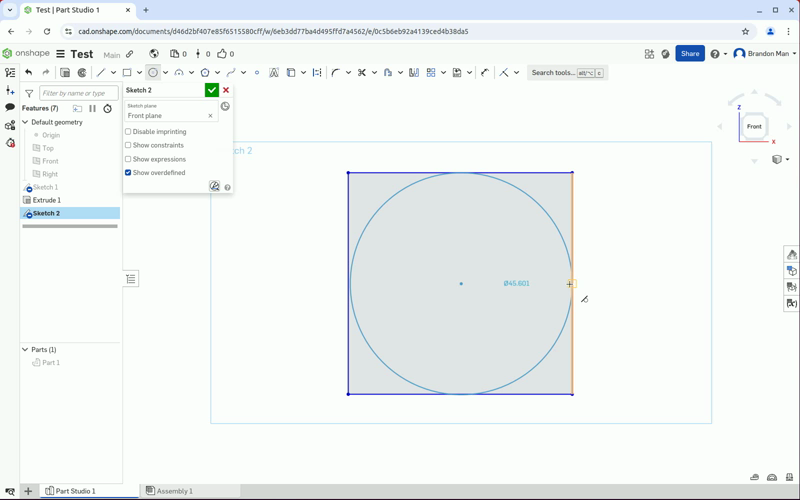
click(569, 283)
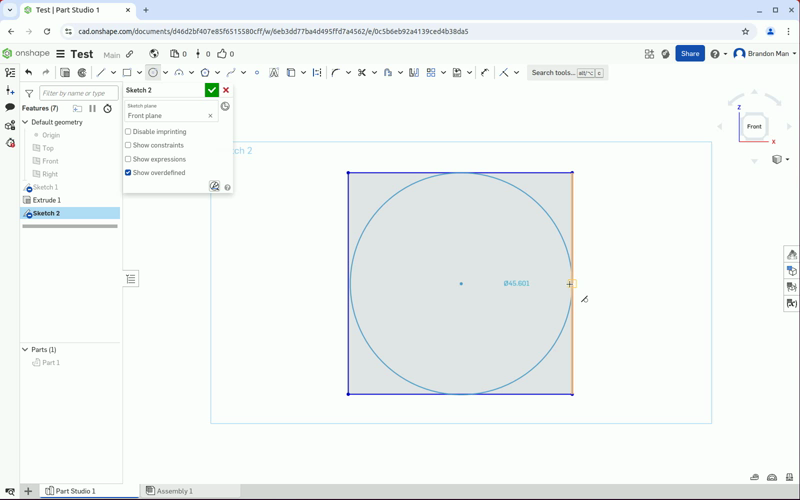
key(esc)
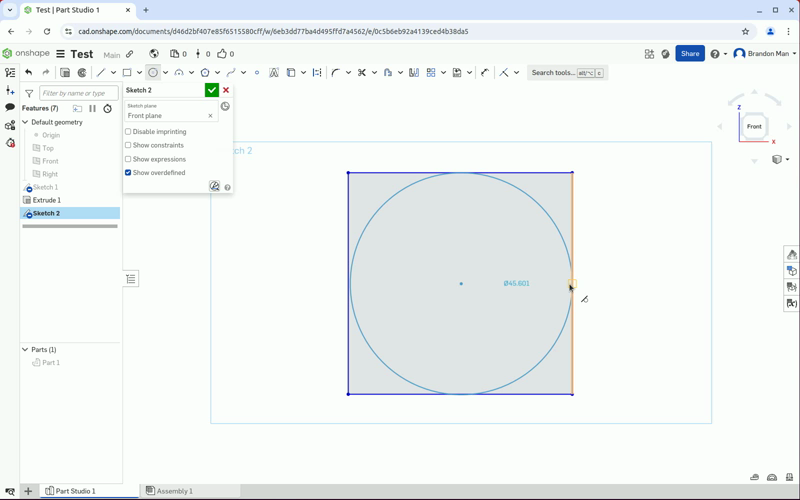
mouse_move(379, 367)
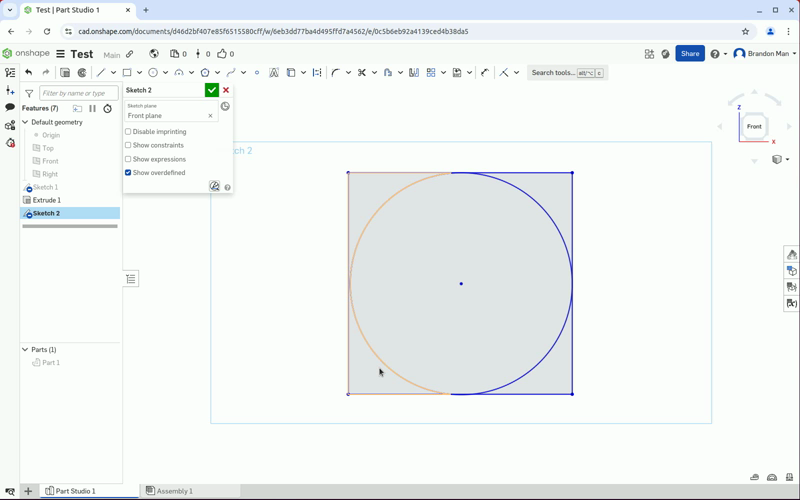
click(379, 367)
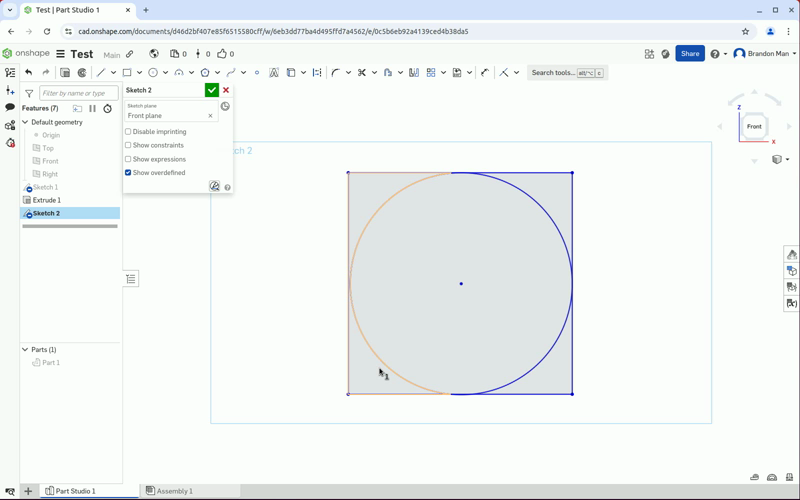
mouse_move(73, 352)
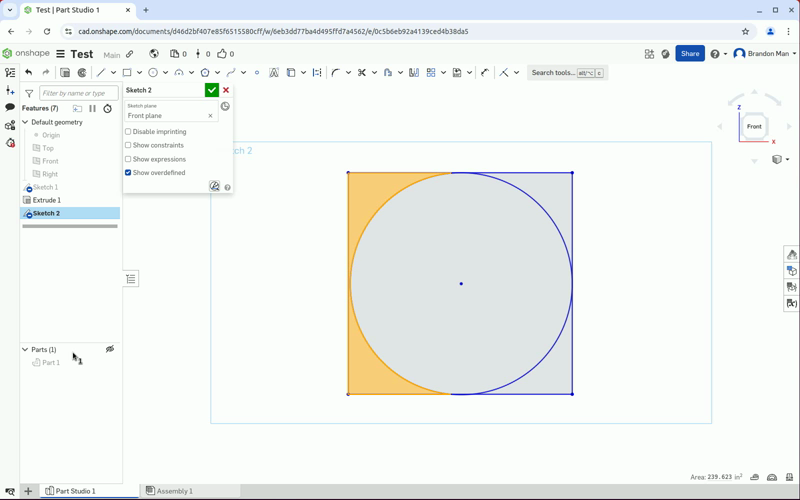
key(shift+y)
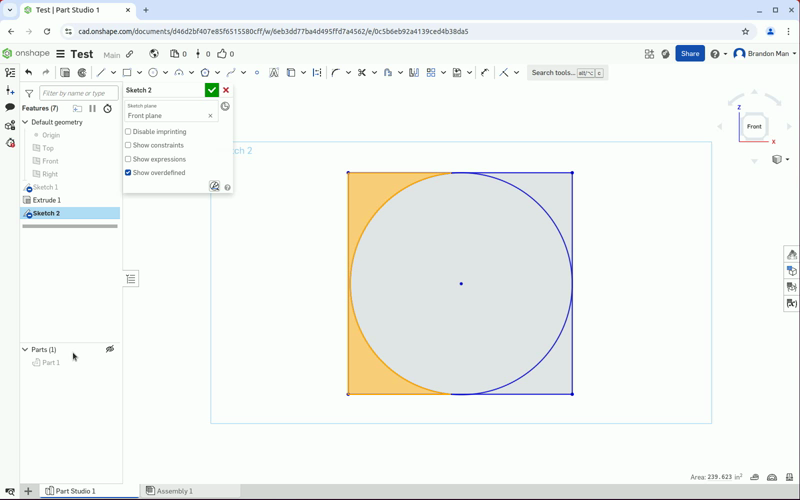
key(shift+e)
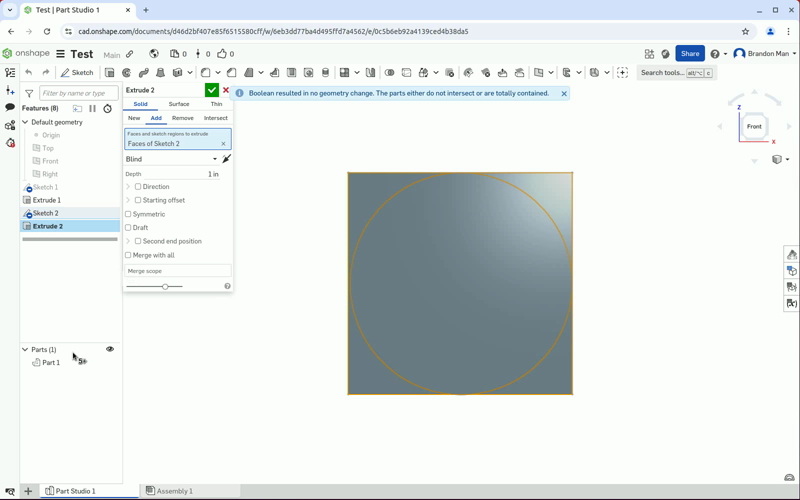
mouse_move(143, 106)
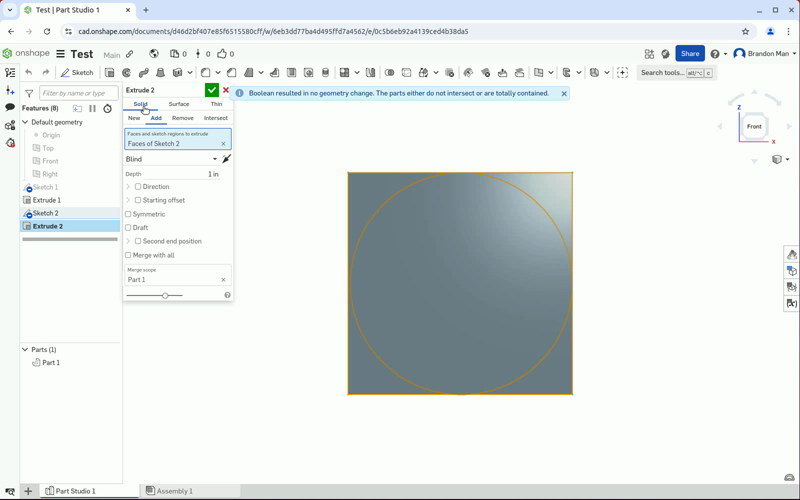
click(143, 106)
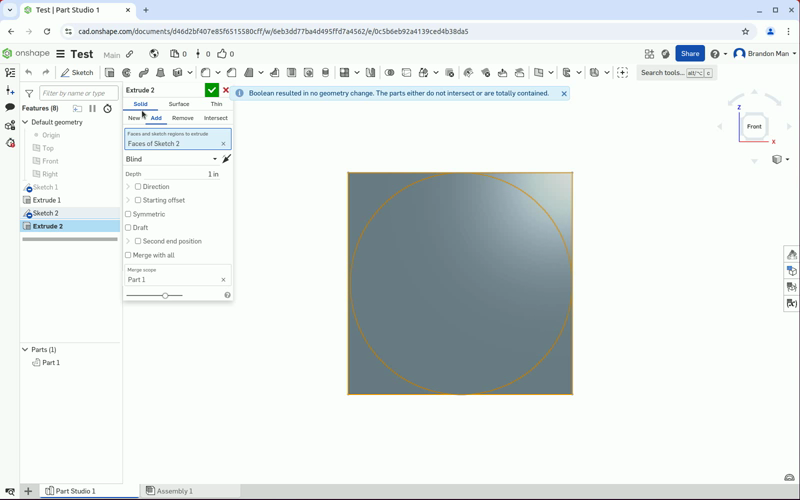
mouse_move(137, 120)
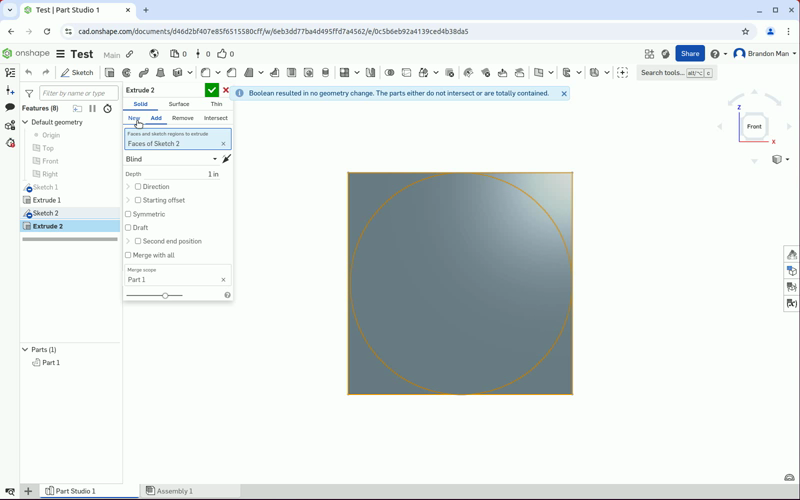
click(137, 120)
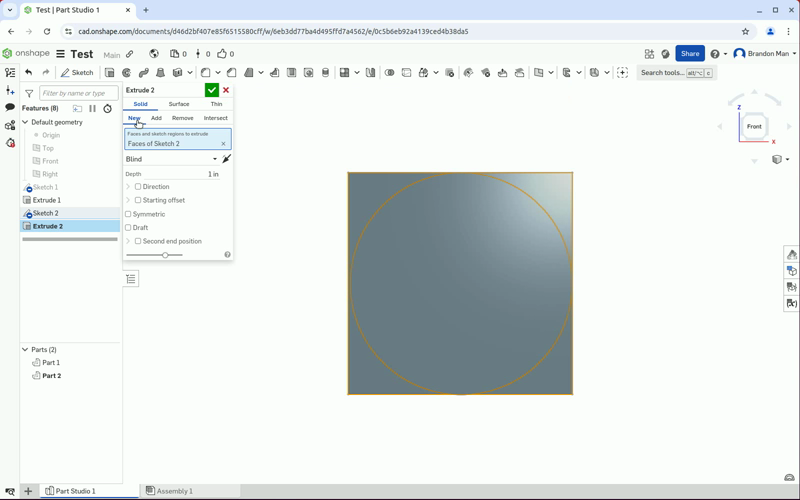
key(tab, 4)
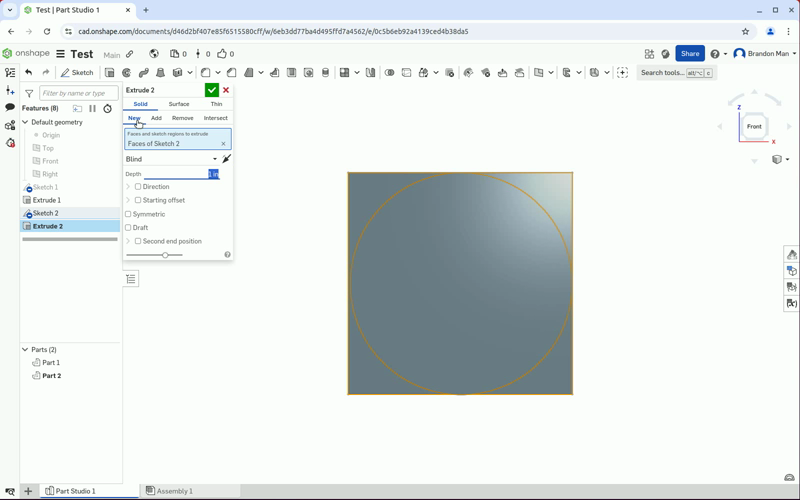
text(5.536)
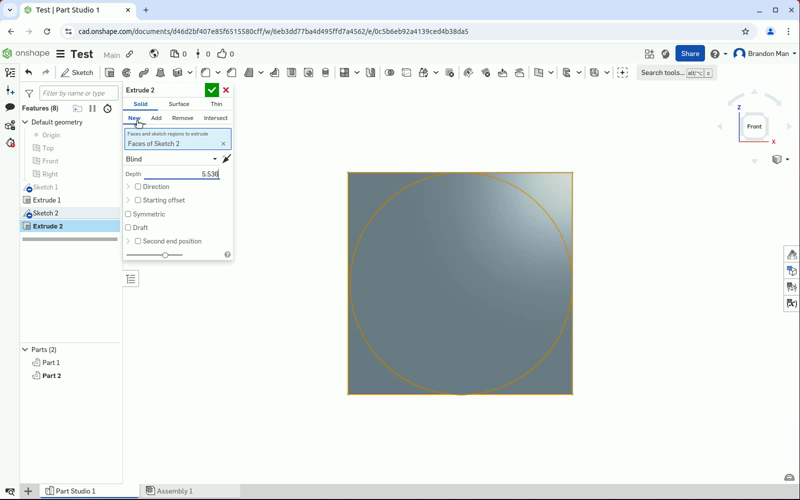
key(enter)
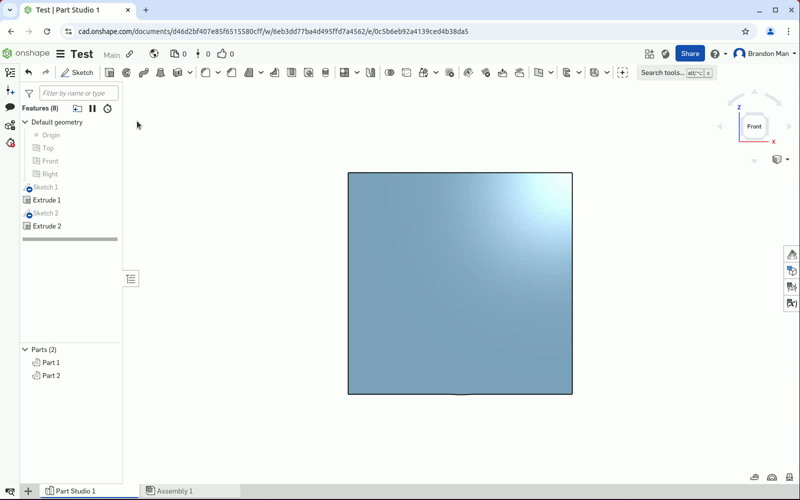
key(shift+h)
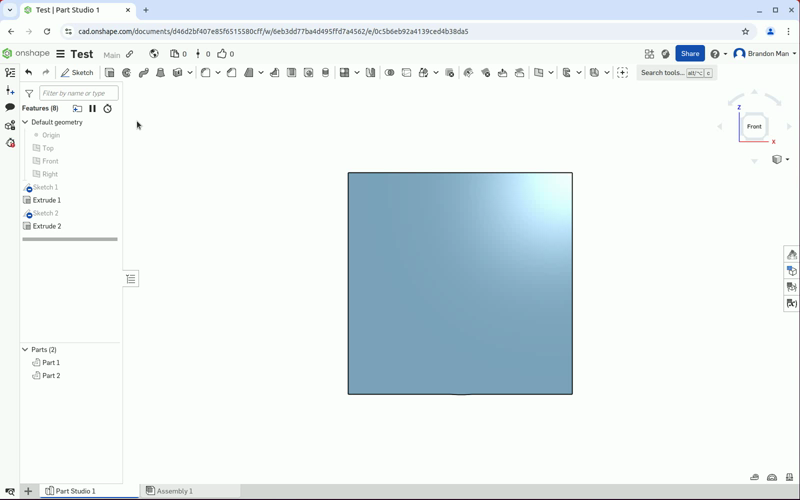
key(shift+h)
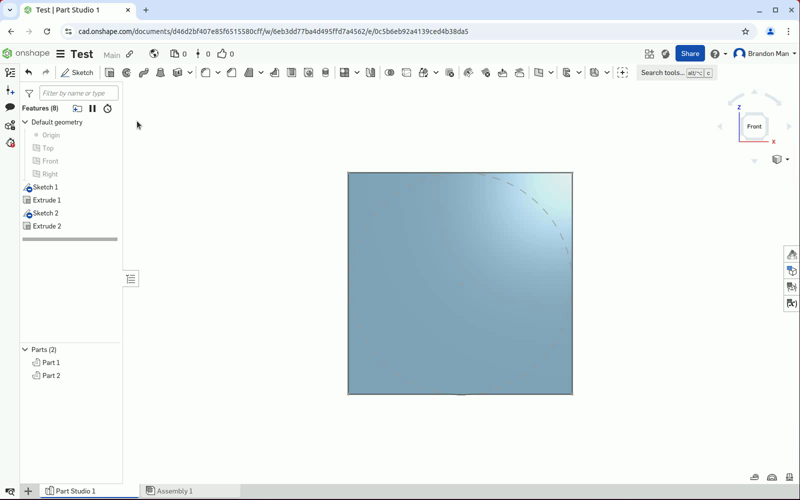
key(shift+7)
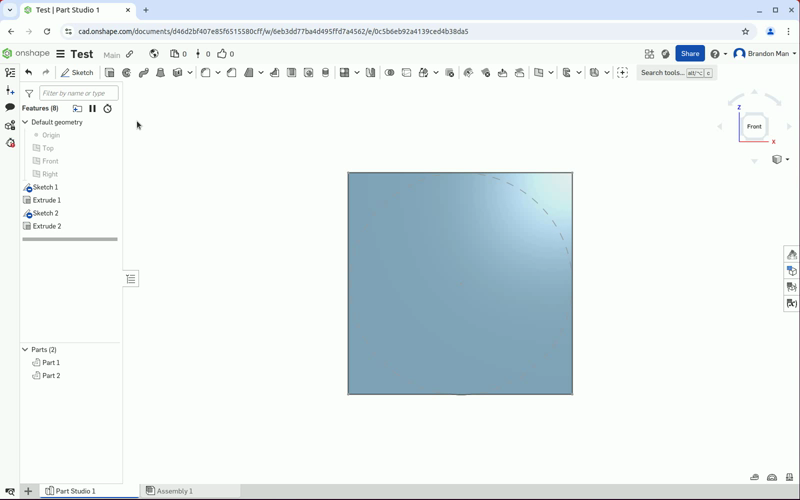
key(left, 2)
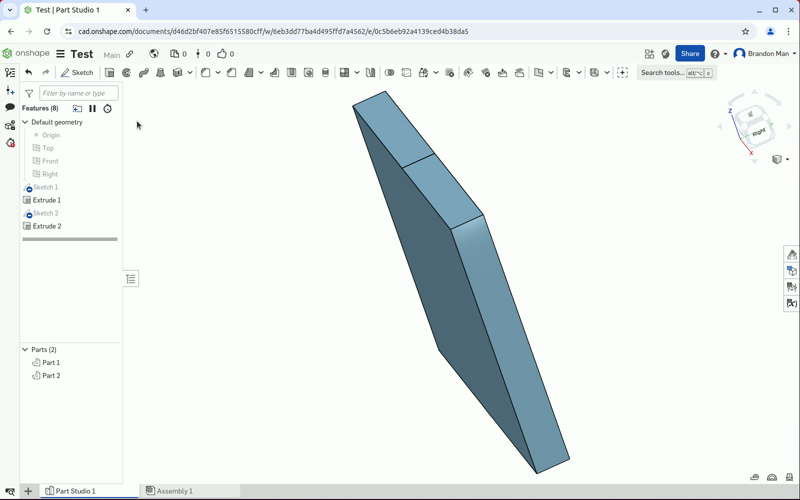
key(down, 2)
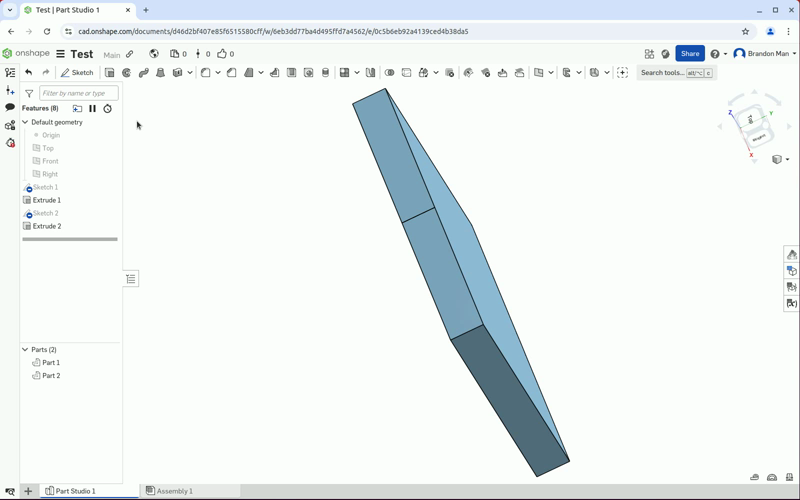
key(up, 2)
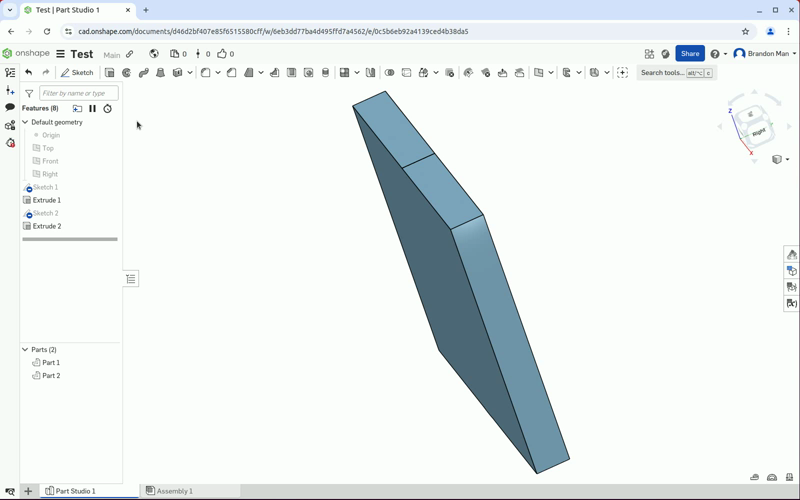
key(right, 2)
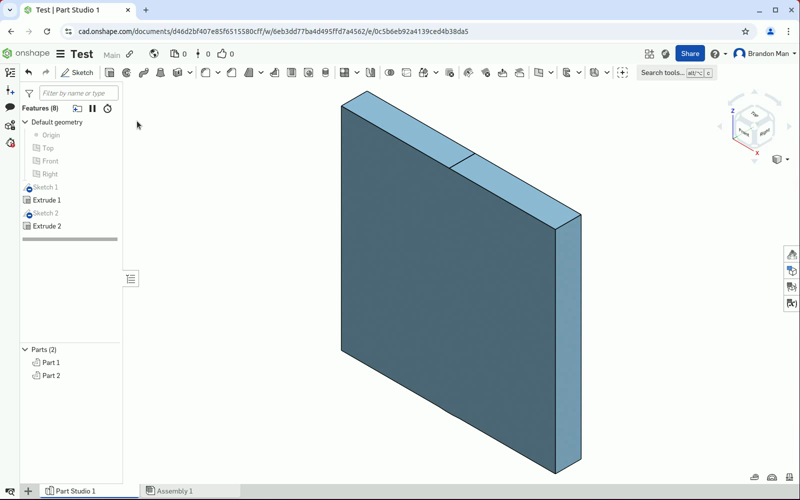
mouse_move(73, 189)
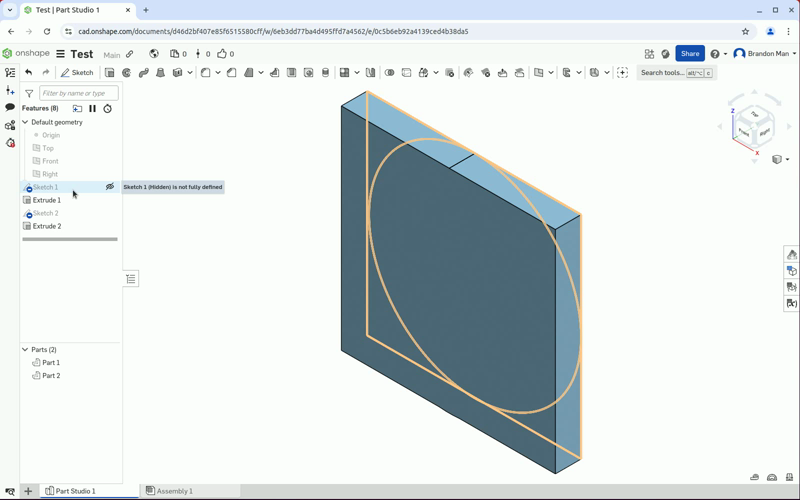
click(73, 189)